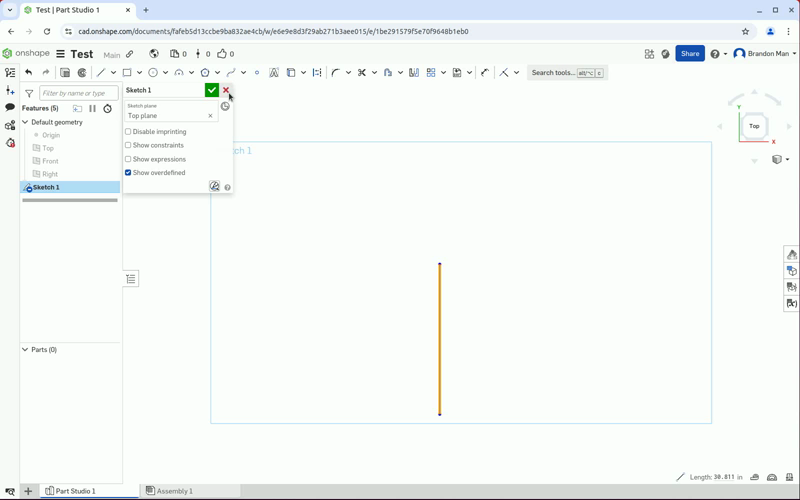
key(shift+h)
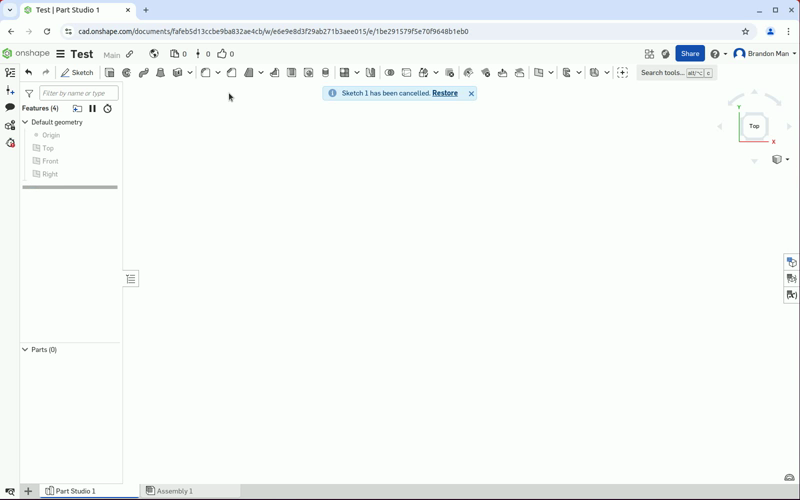
mouse_move(73, 352)
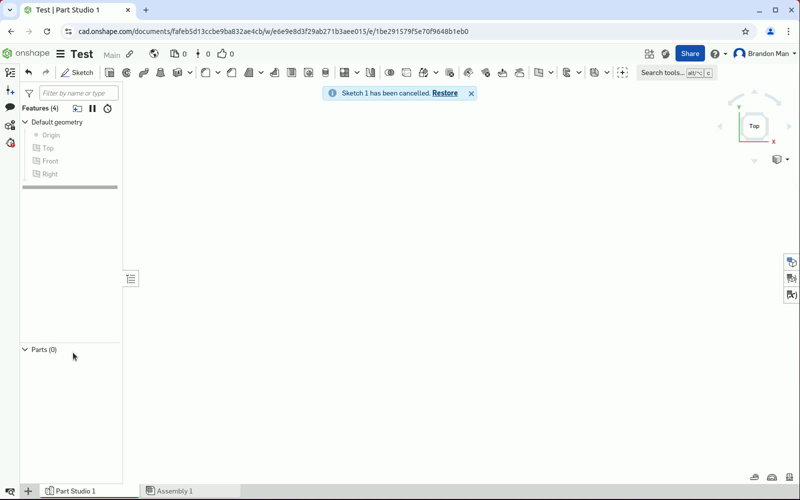
key(y)
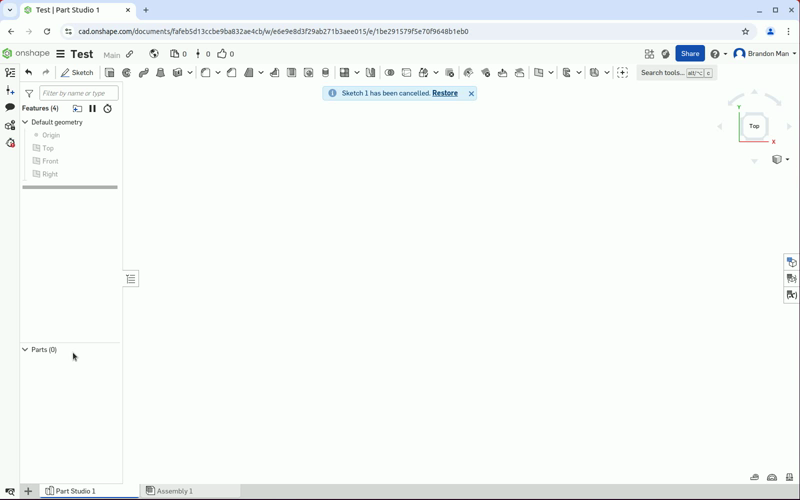
key(shift+p)
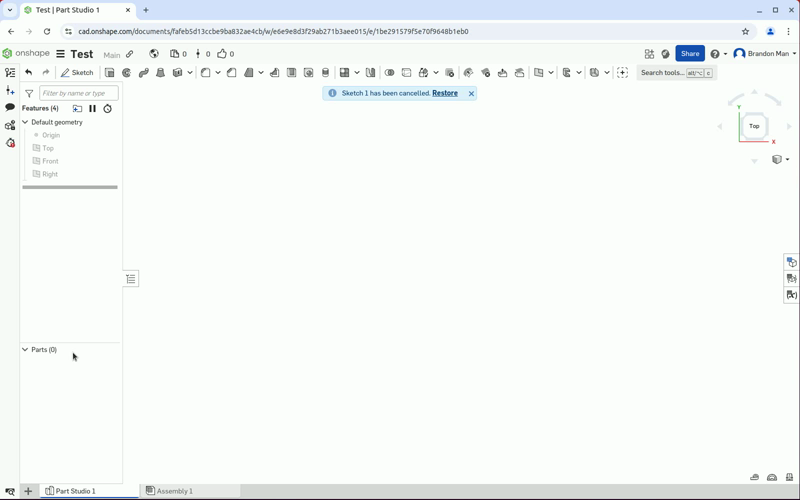
key(space)
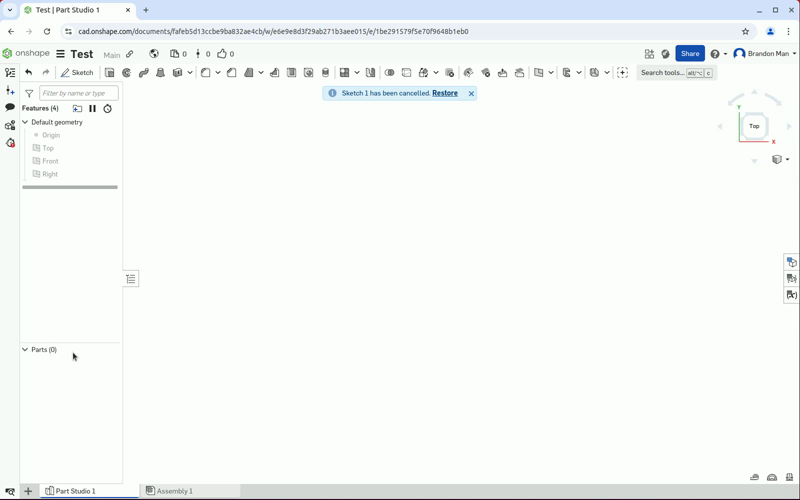
key_down(shift)
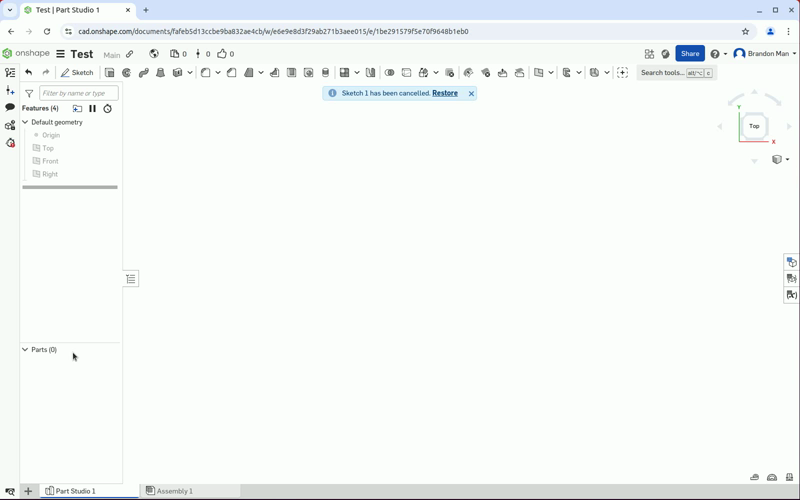
key(up)
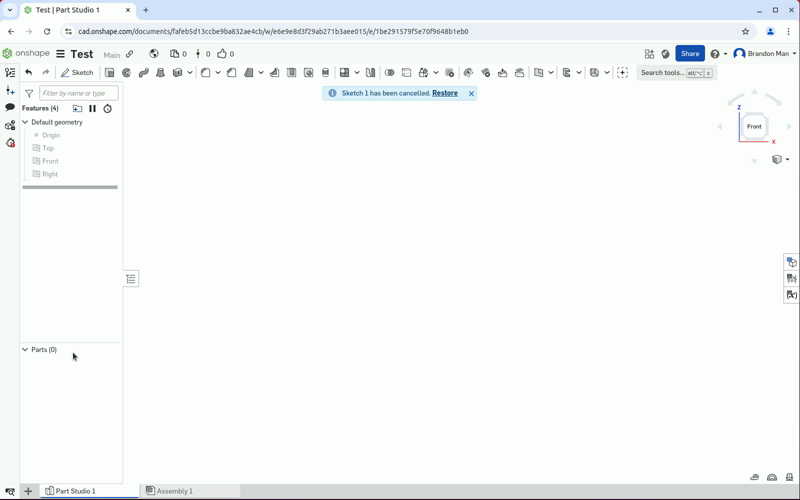
key_up(shift)
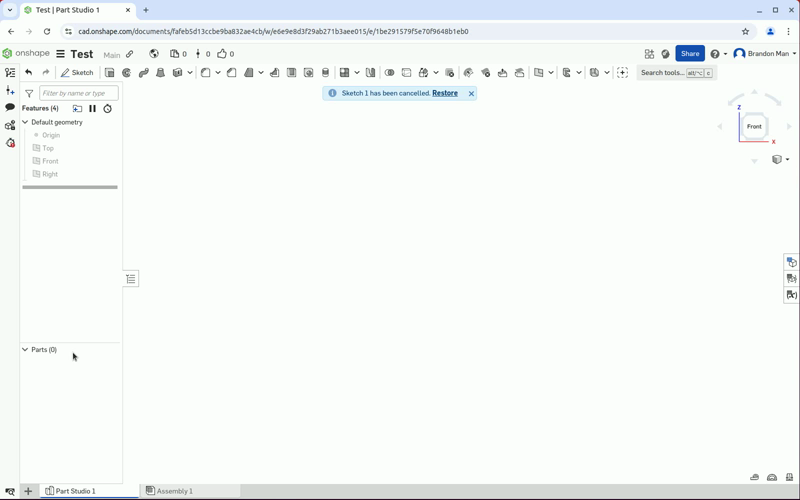
mouse_move(73, 352)
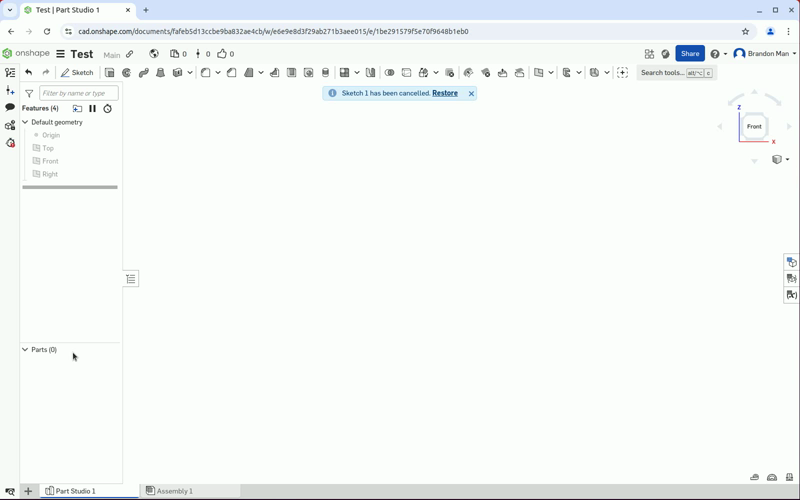
key(shift+y)
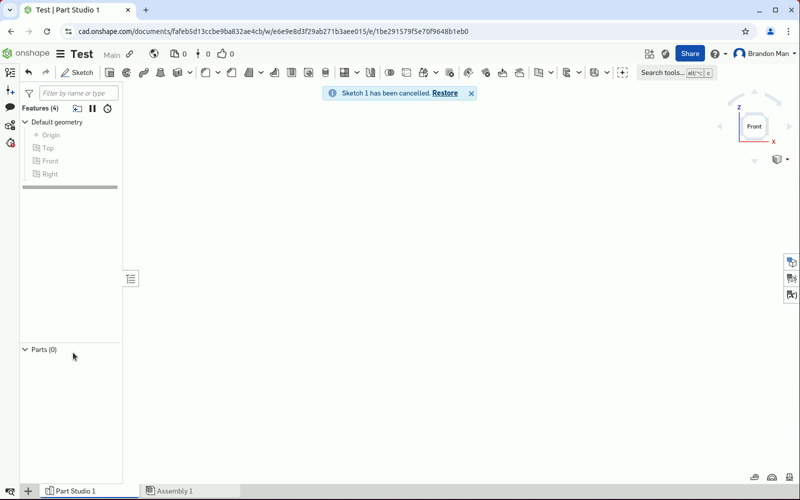
key(shift+s)
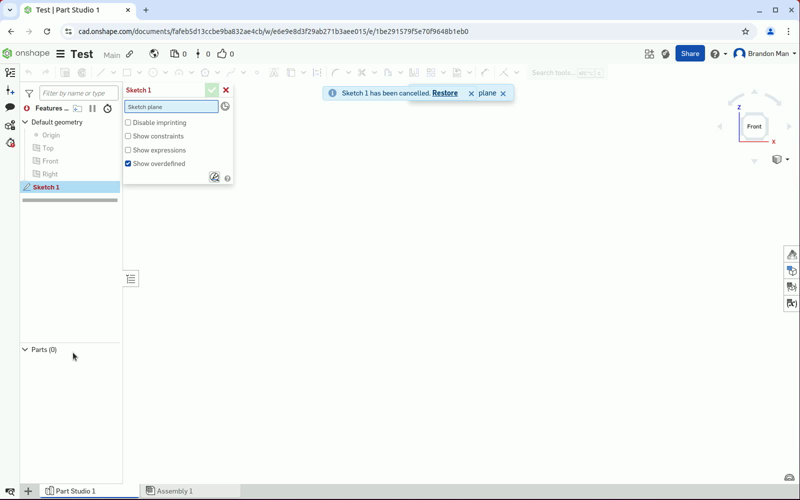
mouse_move(73, 163)
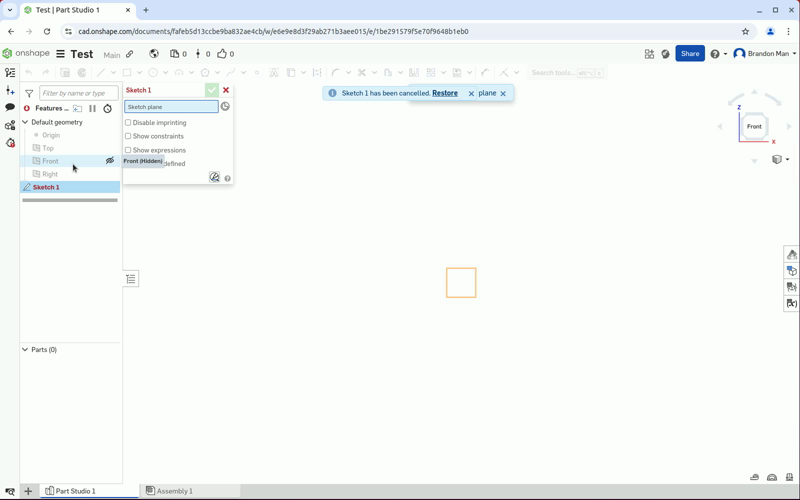
click(73, 163)
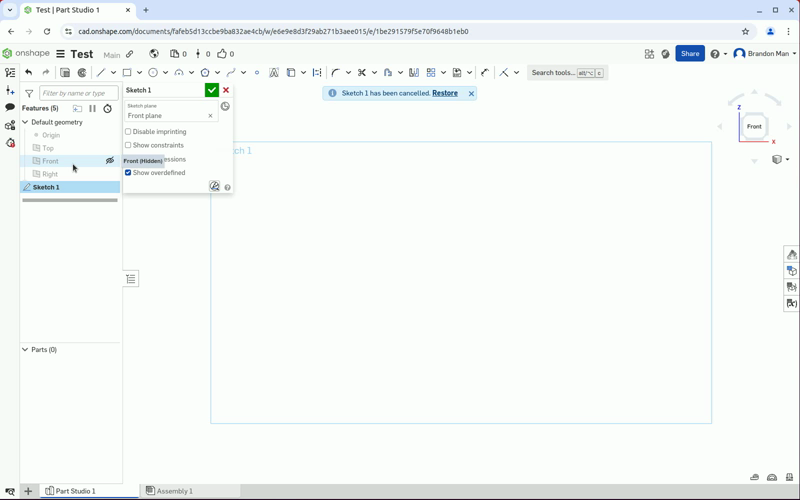
mouse_move(73, 352)
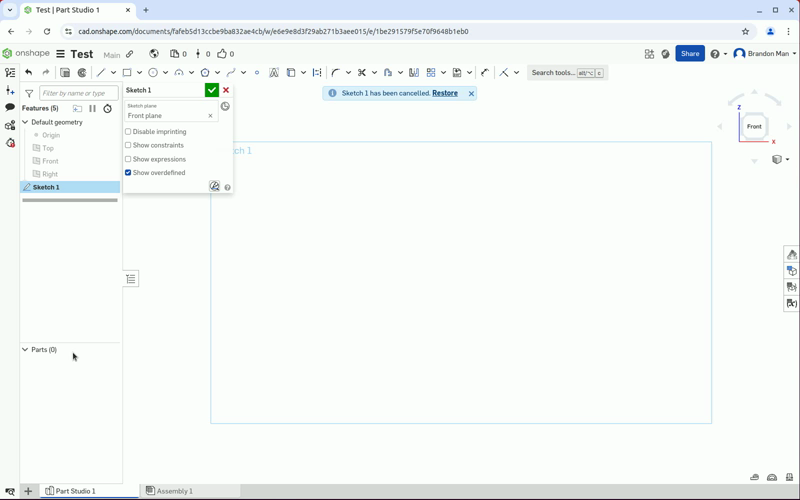
key(y)
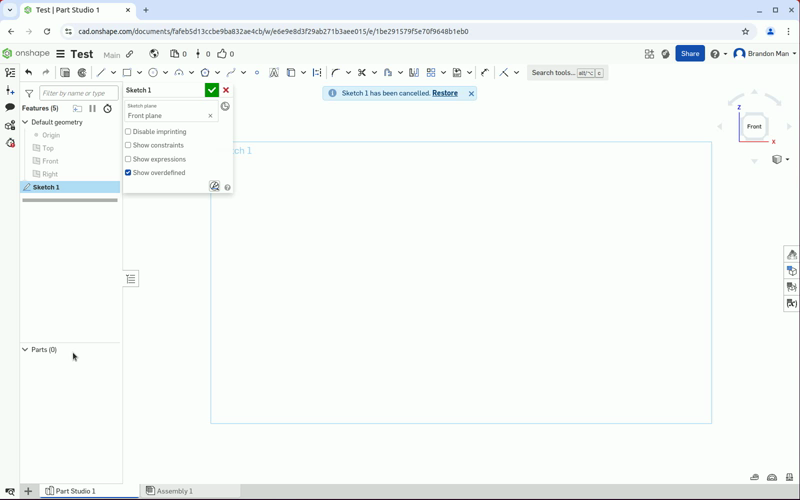
key(l)
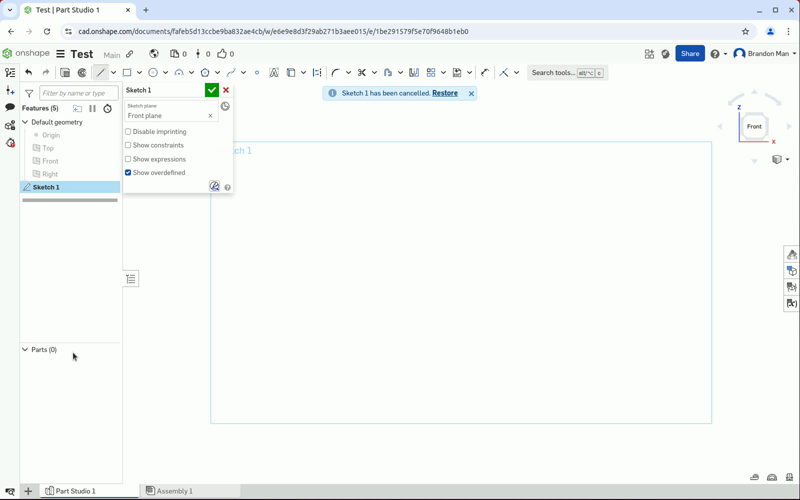
key_down(shift)
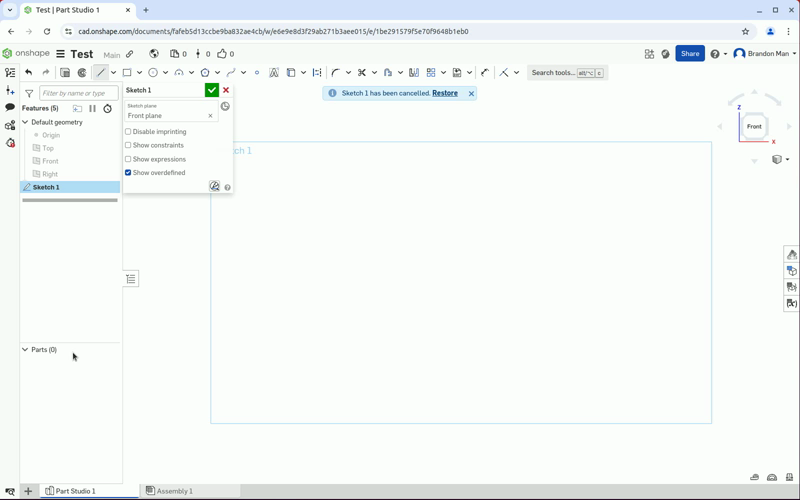
mouse_move(414, 243)
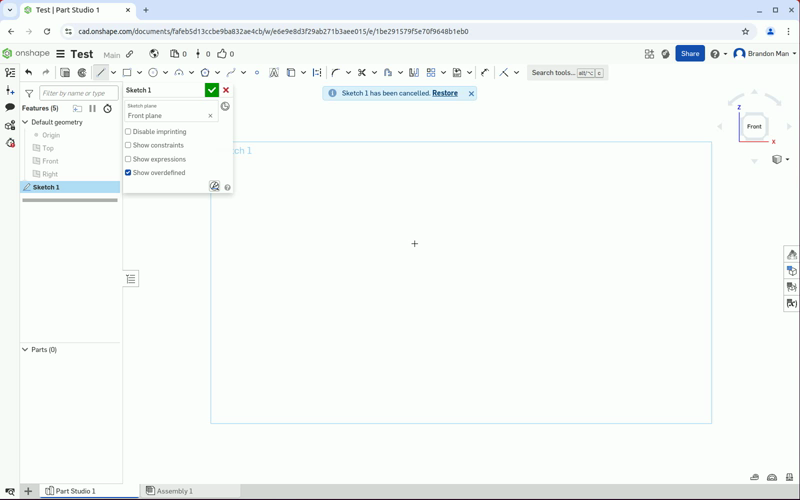
click(414, 243)
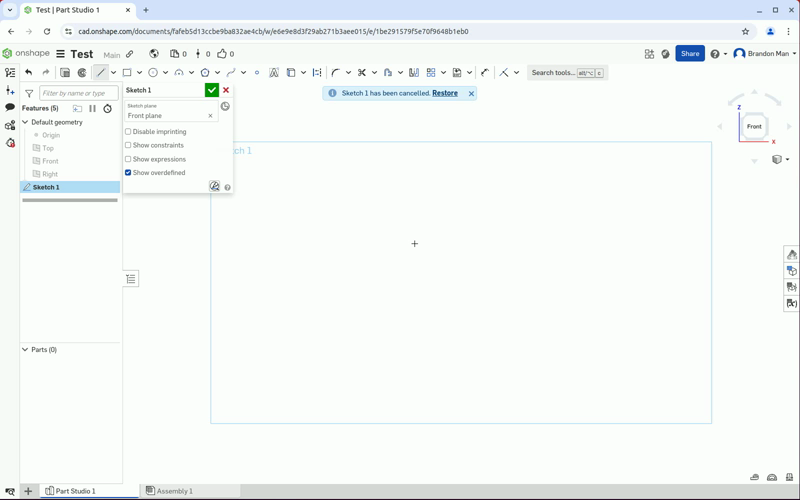
key_up(shift)
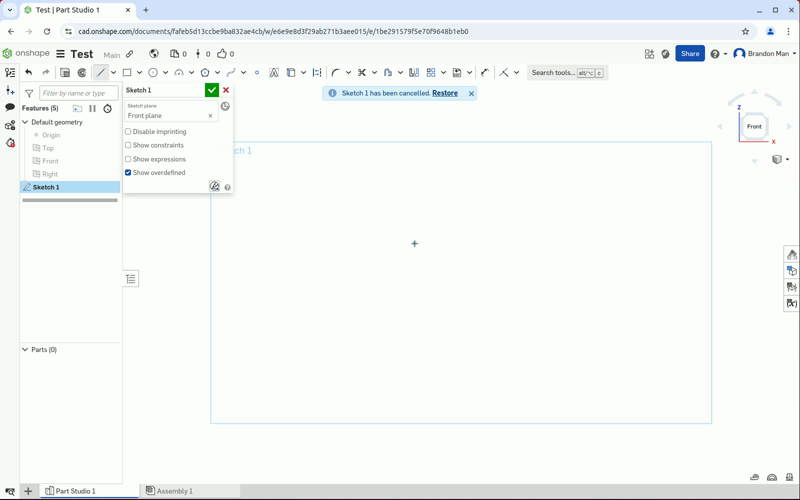
key_down(shift)
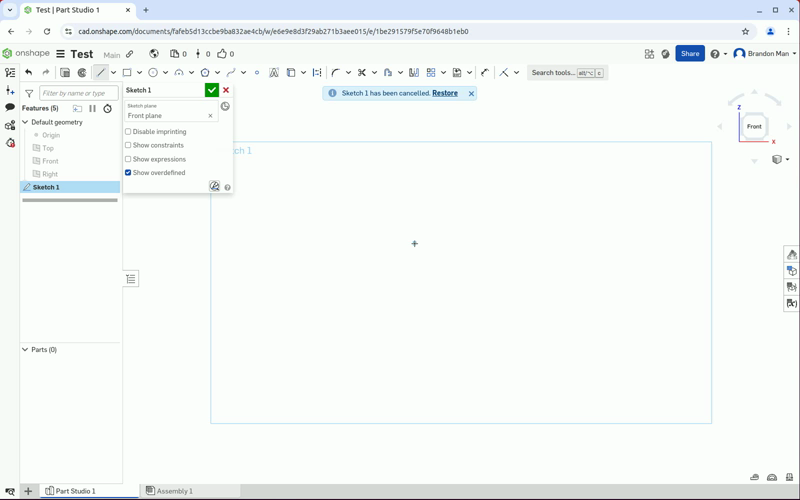
mouse_move(444, 243)
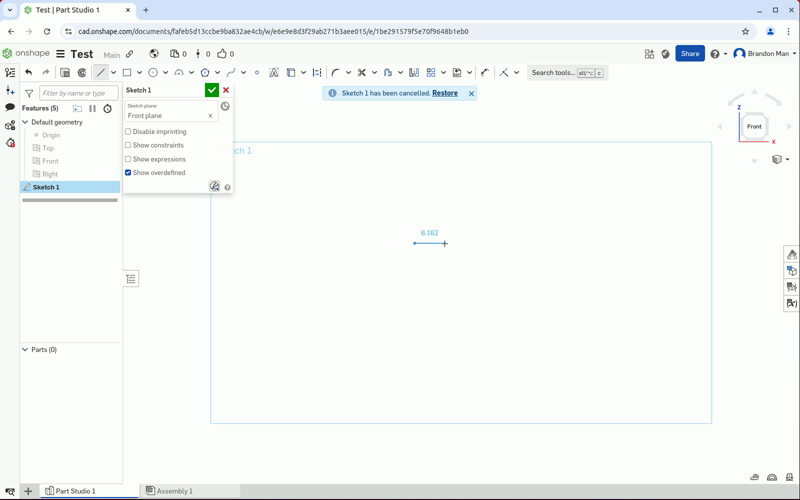
mouse_move(473, 243)
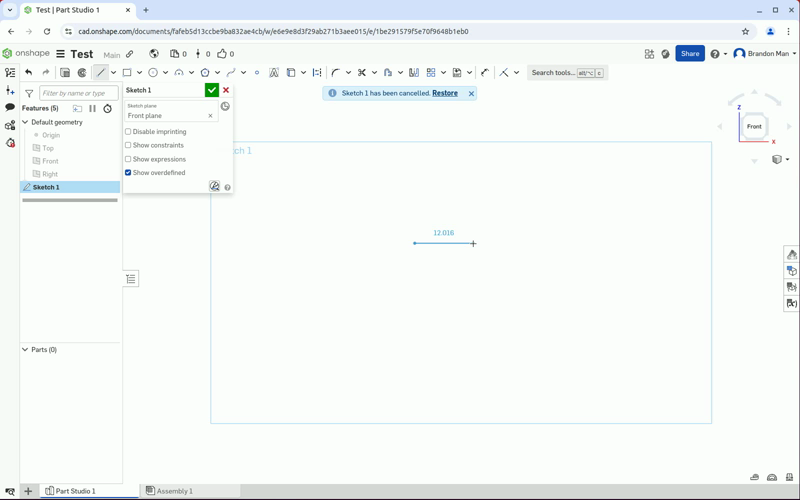
click(473, 243)
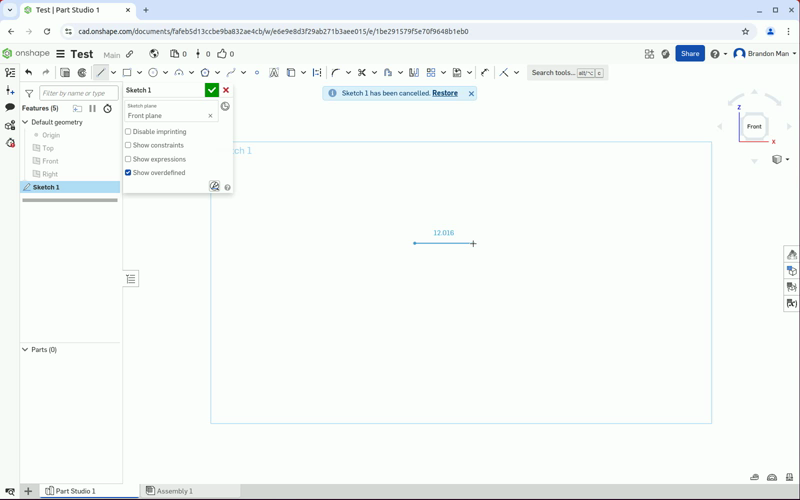
key_up(shift)
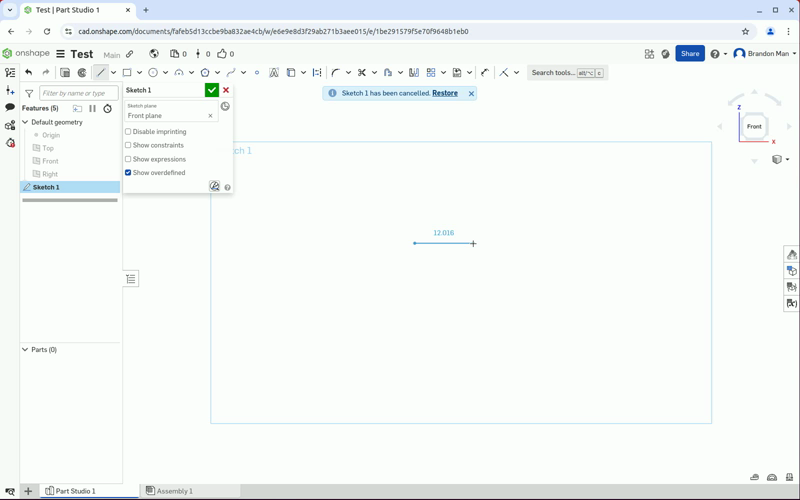
key_down(shift)
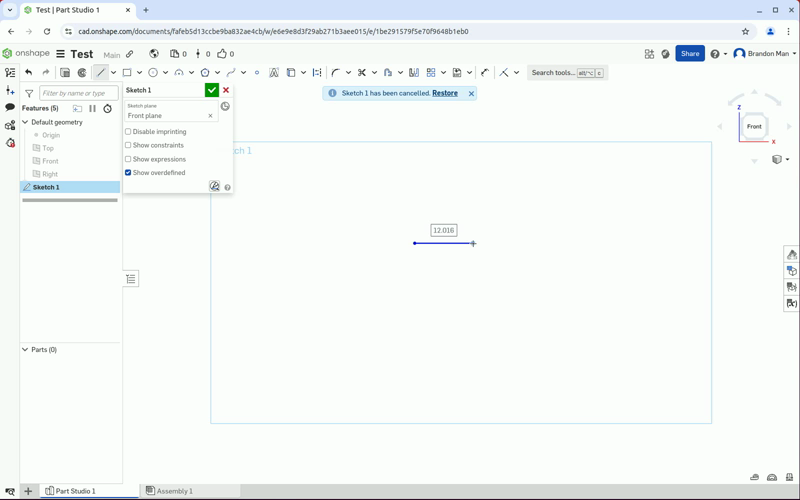
mouse_move(503, 243)
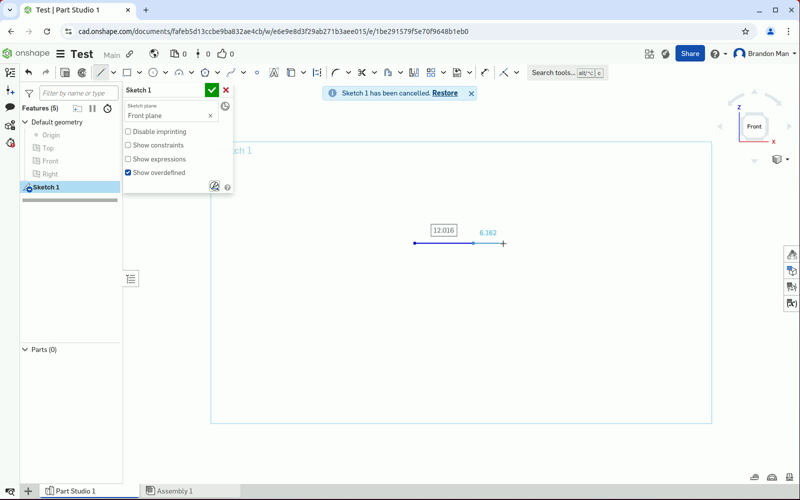
mouse_move(473, 213)
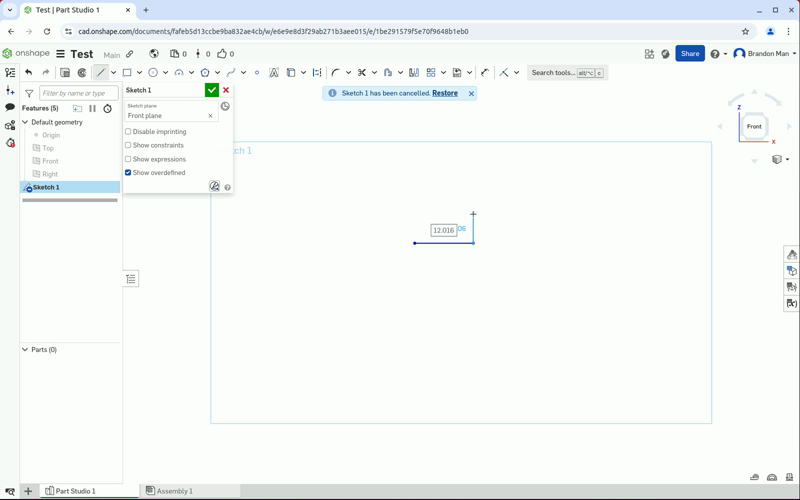
click(473, 213)
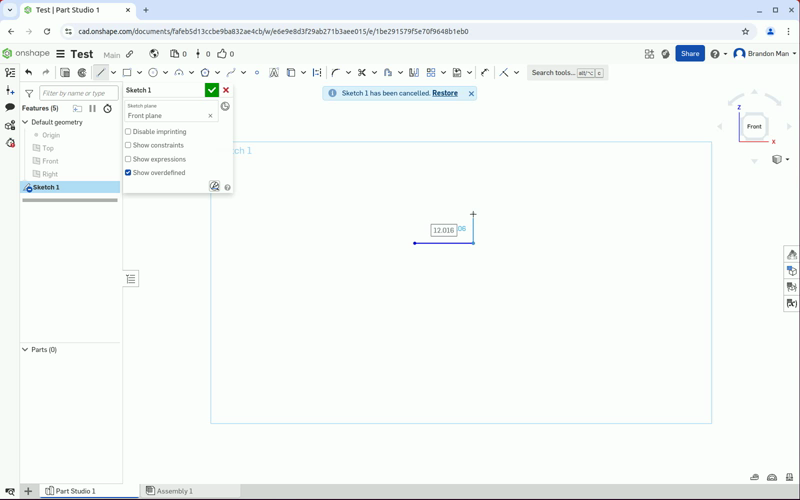
key_up(shift)
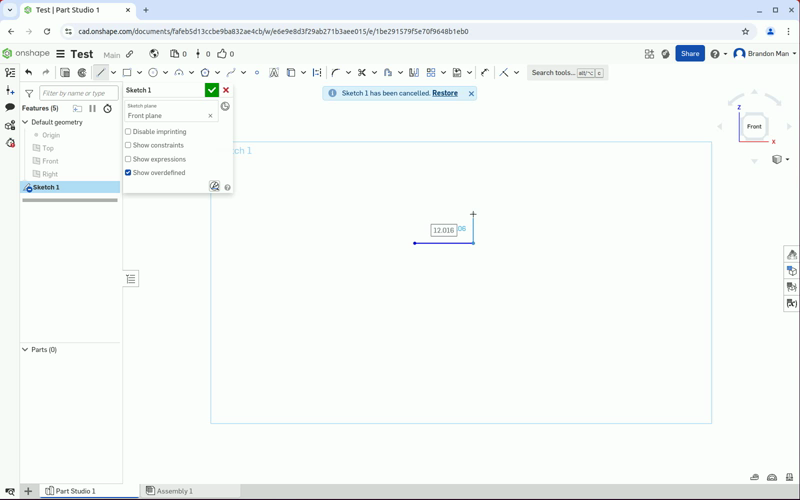
key_down(shift)
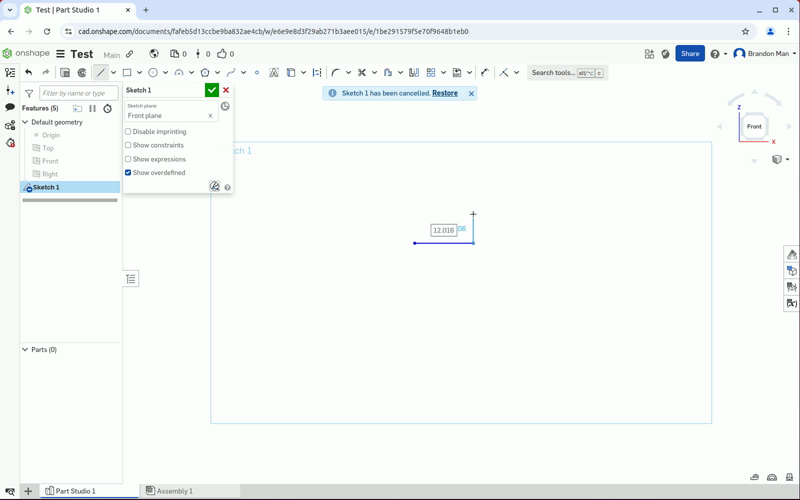
mouse_move(503, 213)
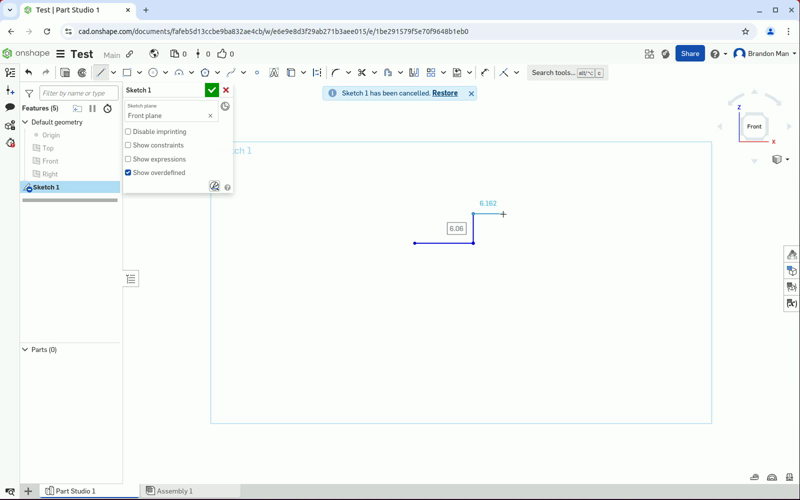
mouse_move(414, 213)
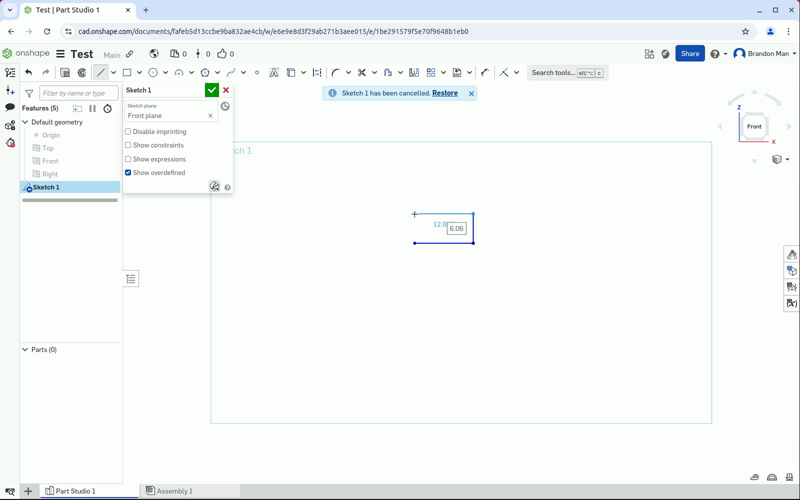
click(414, 213)
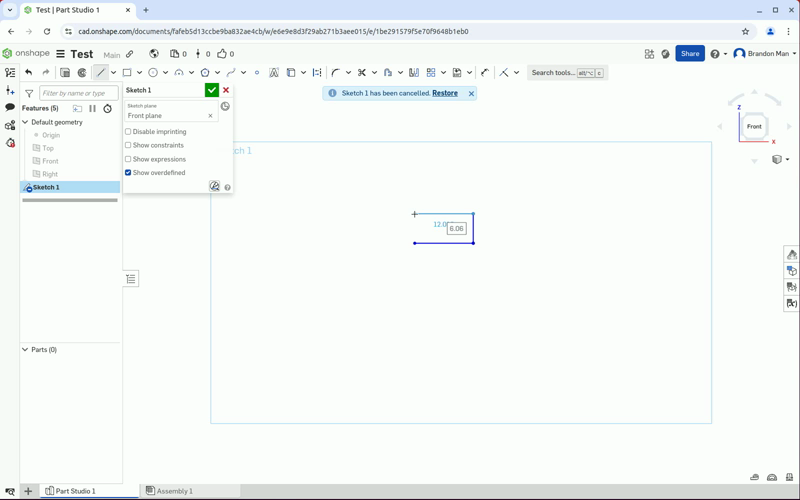
key_up(shift)
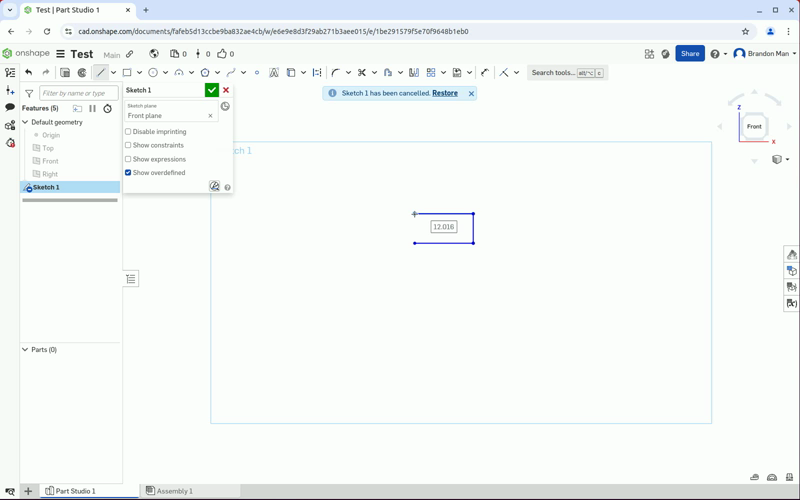
mouse_move(444, 213)
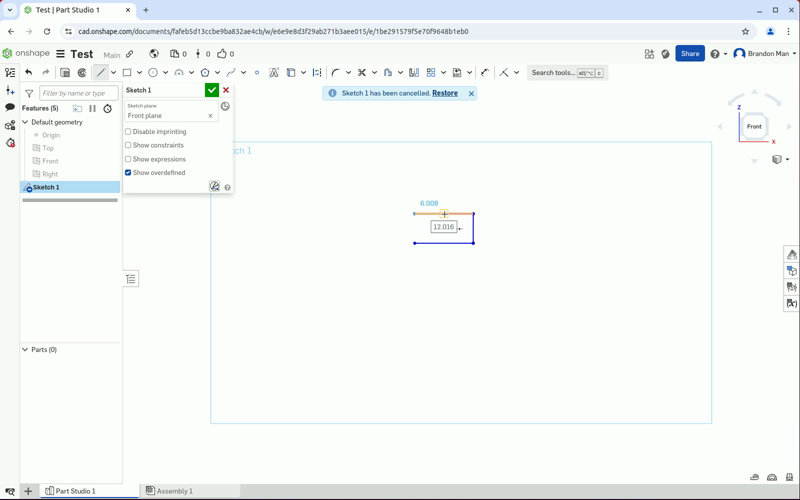
key_down(shift)
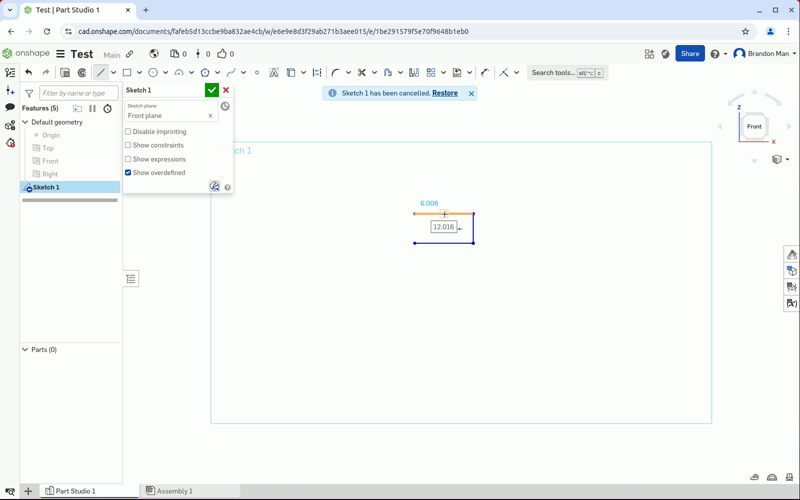
mouse_move(414, 243)
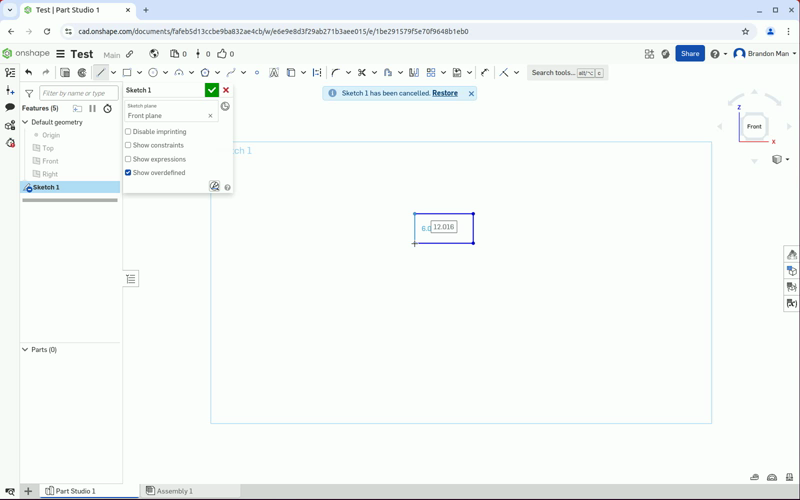
key_up(shift)
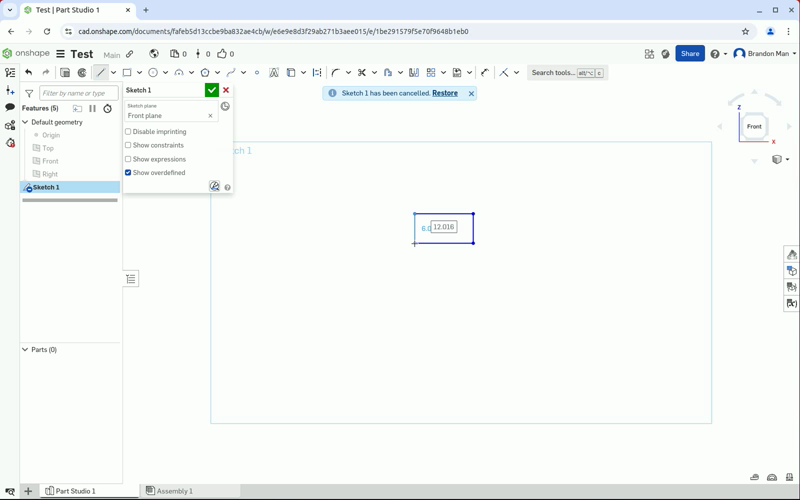
click(414, 243)
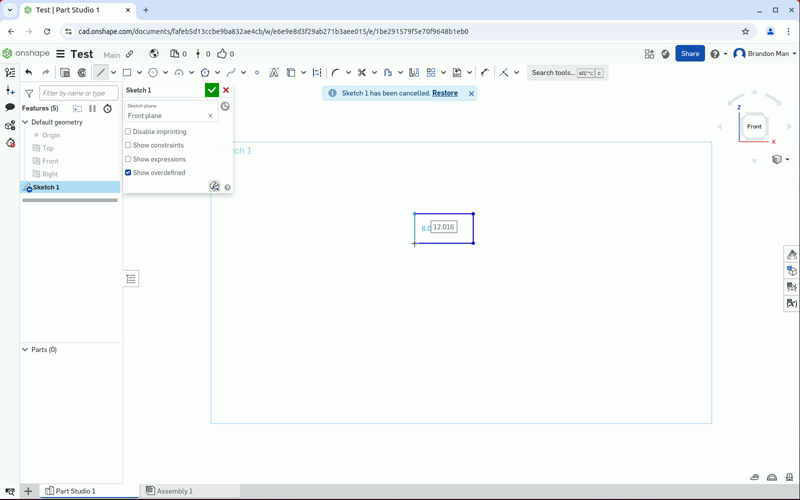
key(esc)
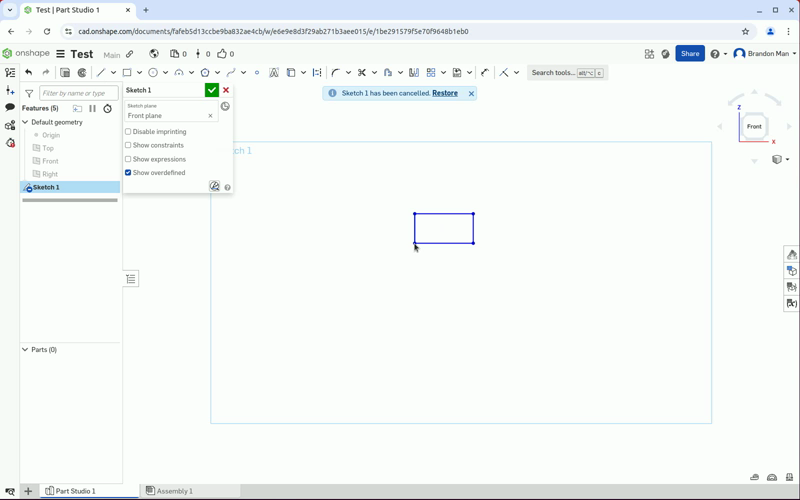
mouse_move(447, 240)
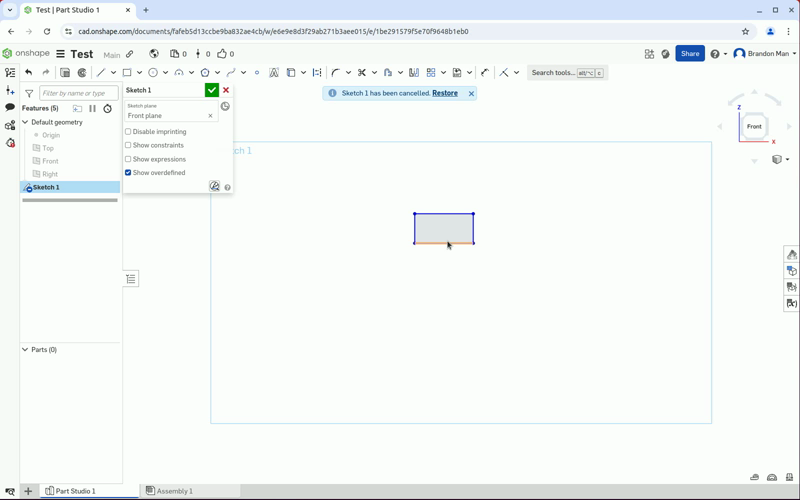
scroll(6)
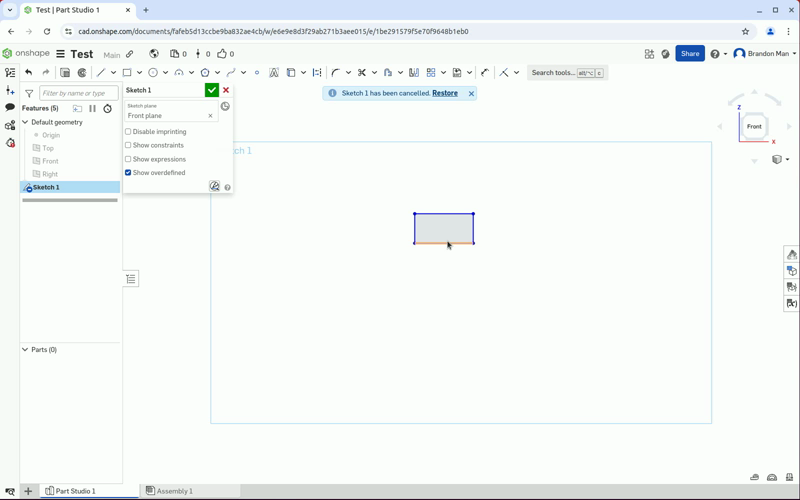
scroll(6)
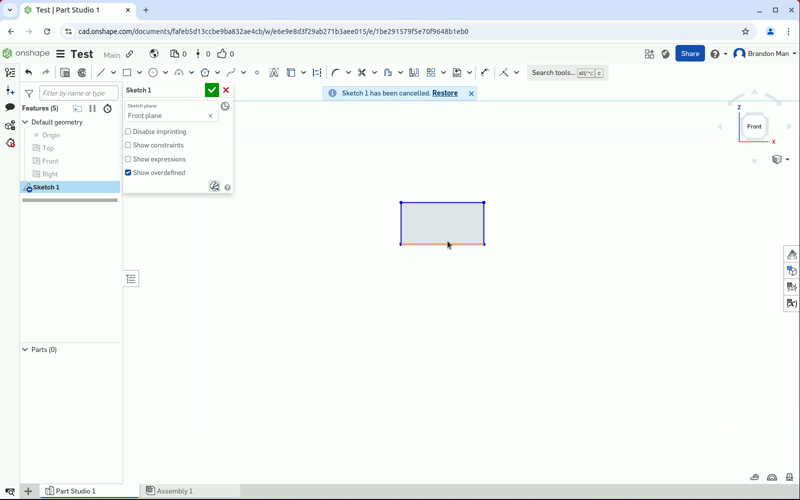
scroll(6)
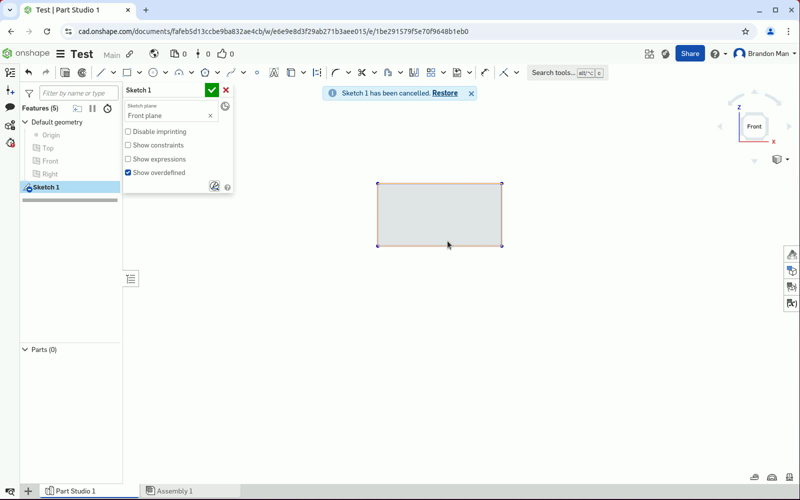
scroll(6)
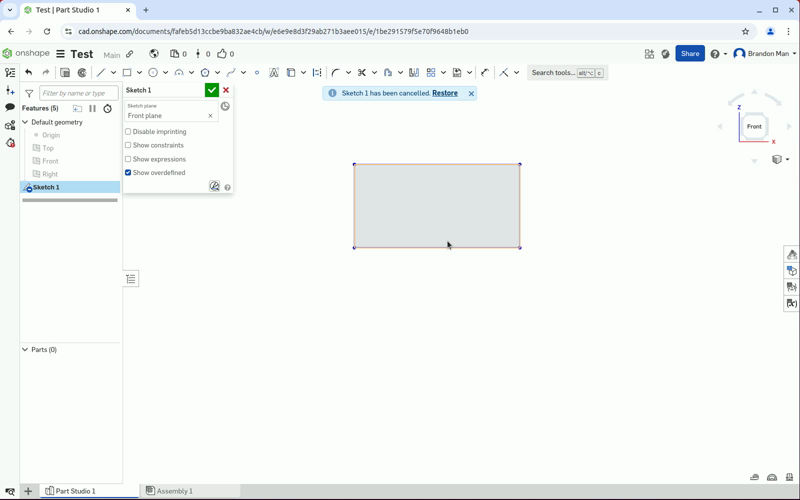
scroll(6)
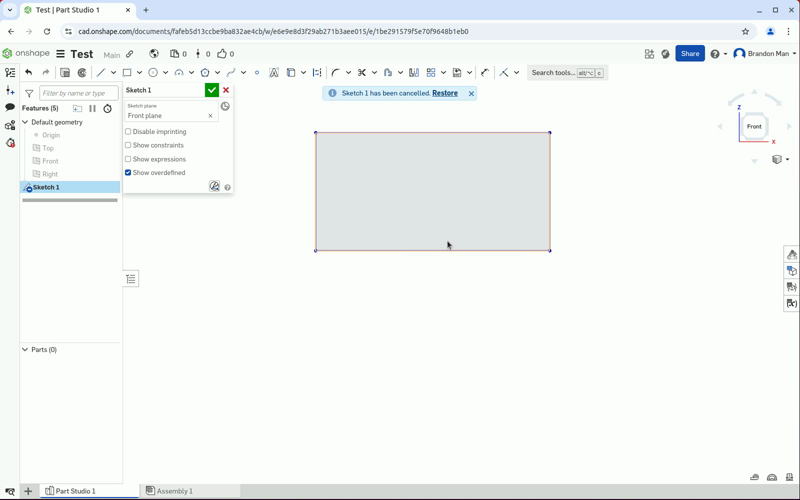
scroll(6)
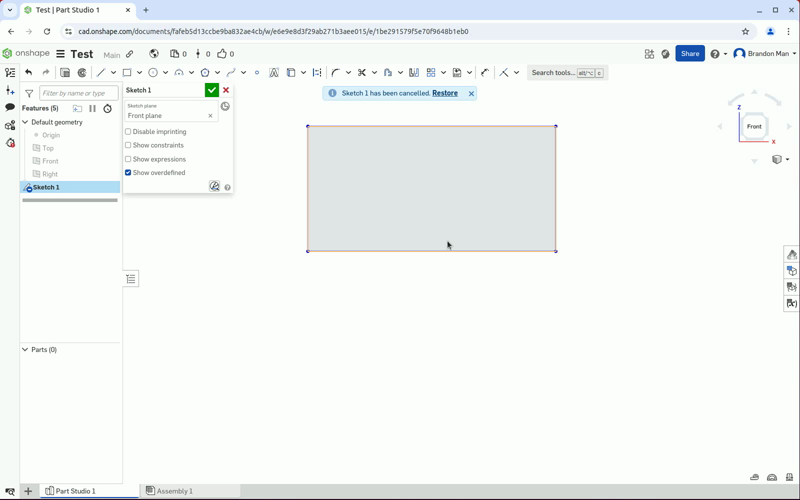
scroll(6)
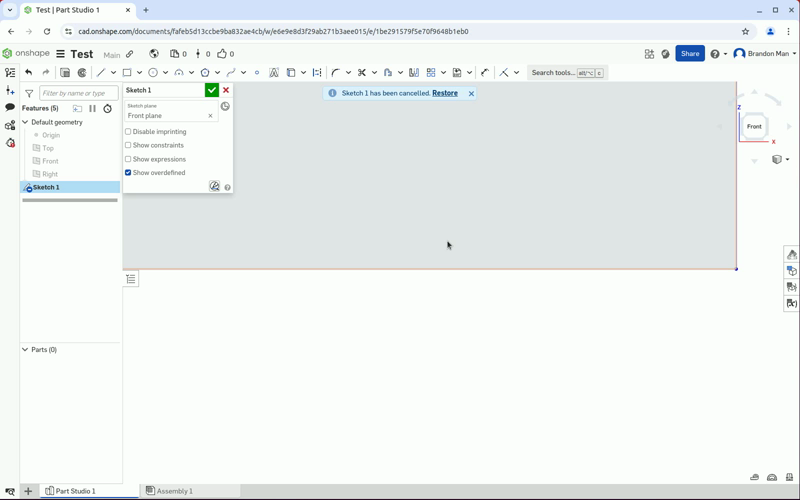
click(447, 240)
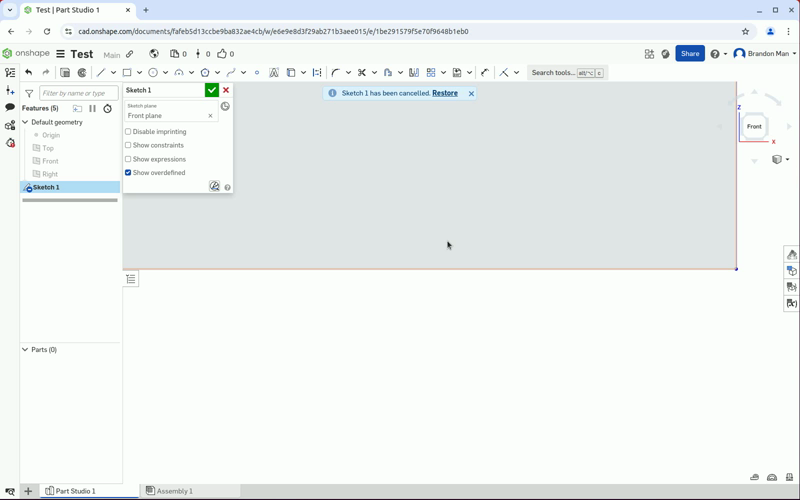
scroll(-6)
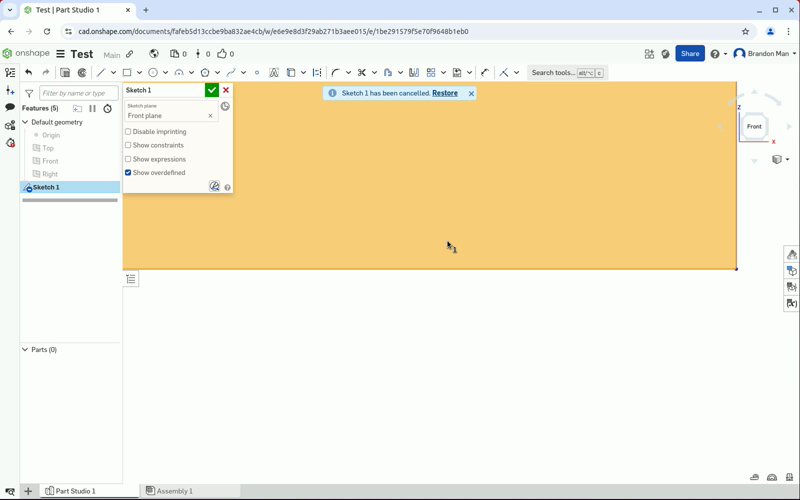
scroll(-6)
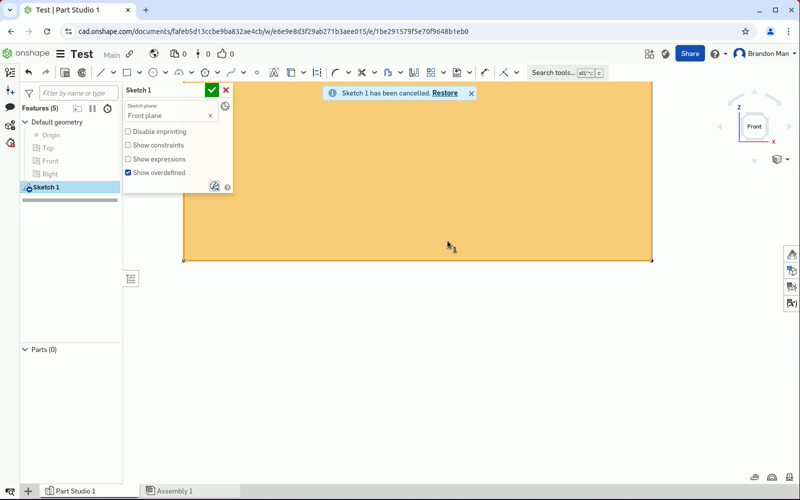
scroll(-6)
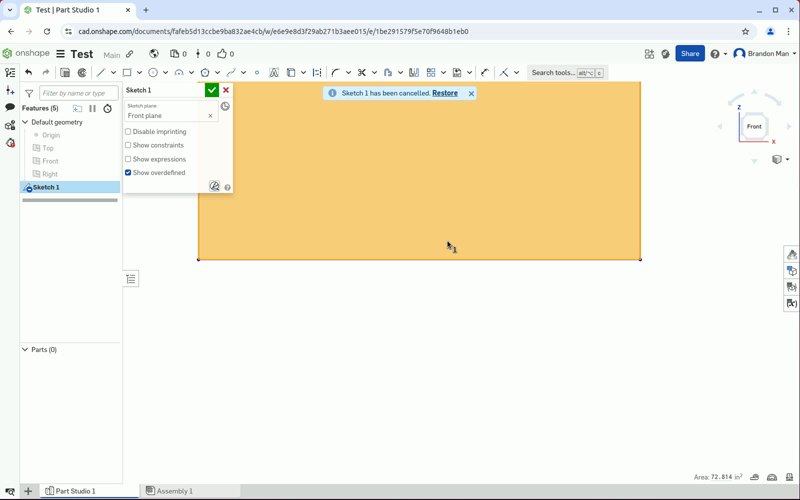
scroll(-6)
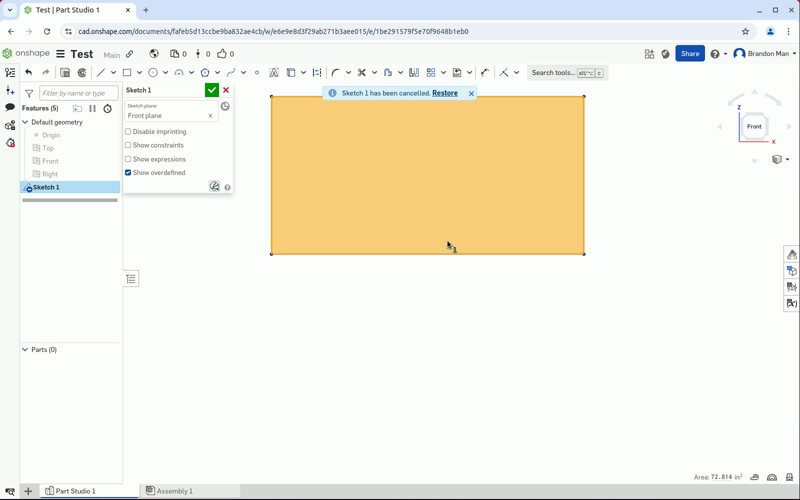
scroll(-6)
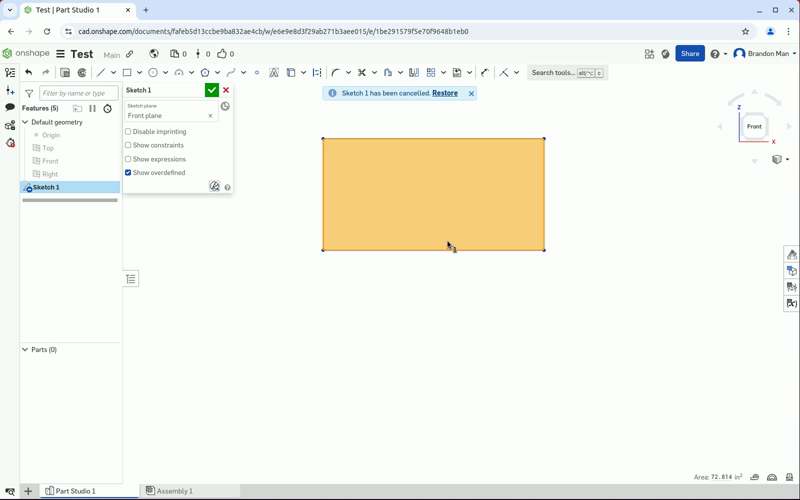
scroll(-6)
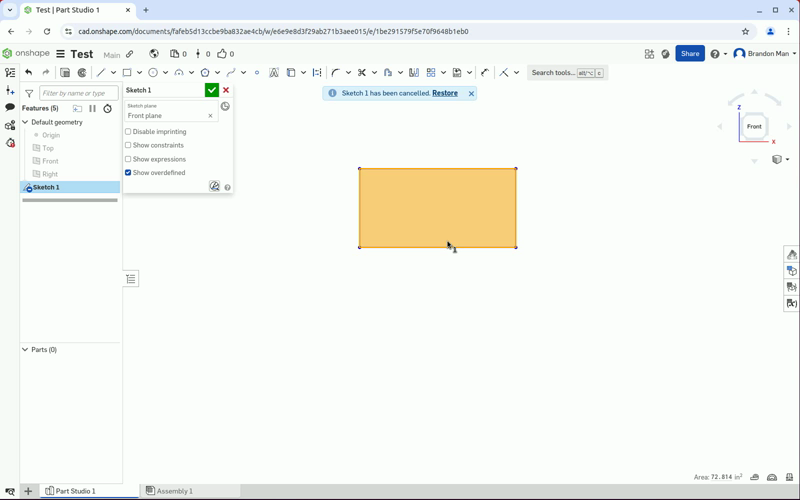
scroll(-6)
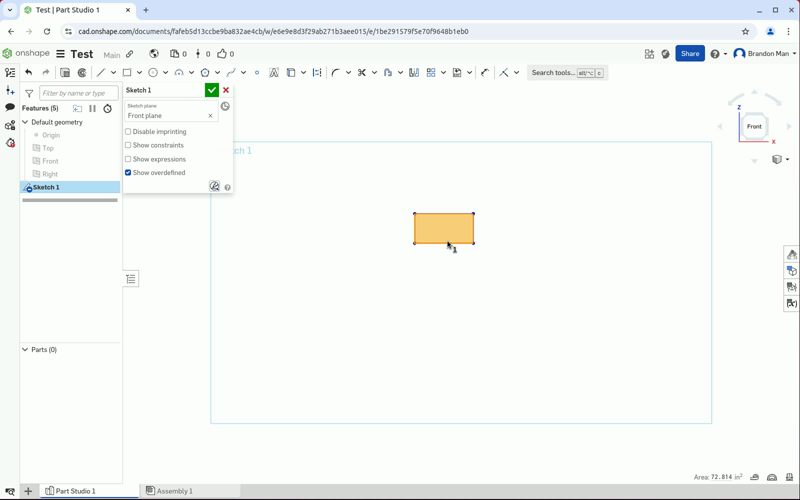
mouse_move(73, 352)
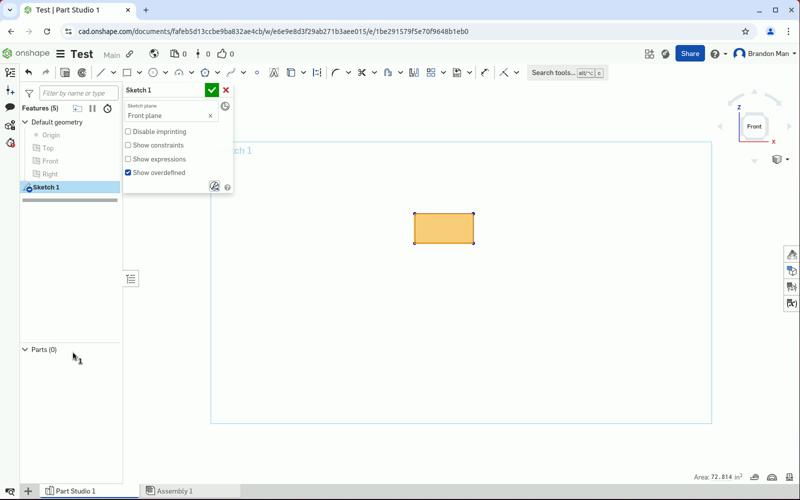
key(shift+y)
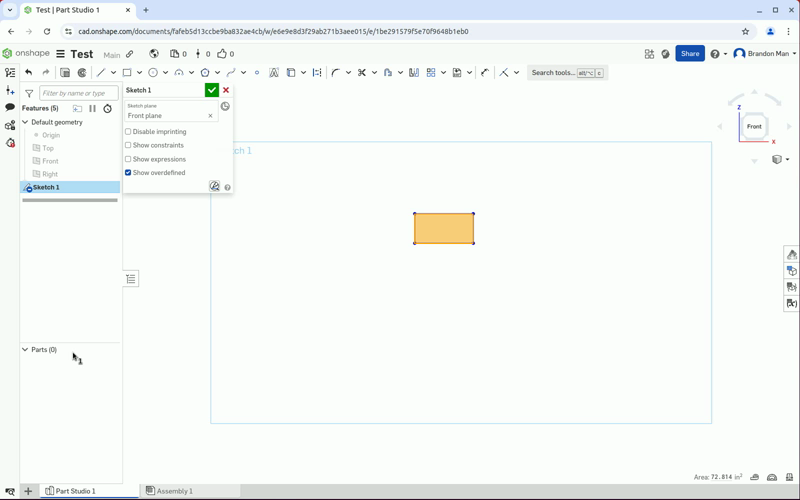
key(shift+e)
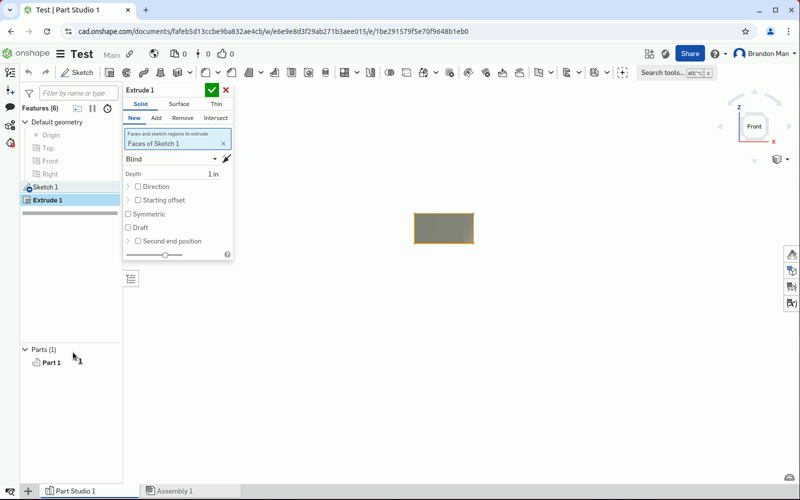
mouse_move(143, 106)
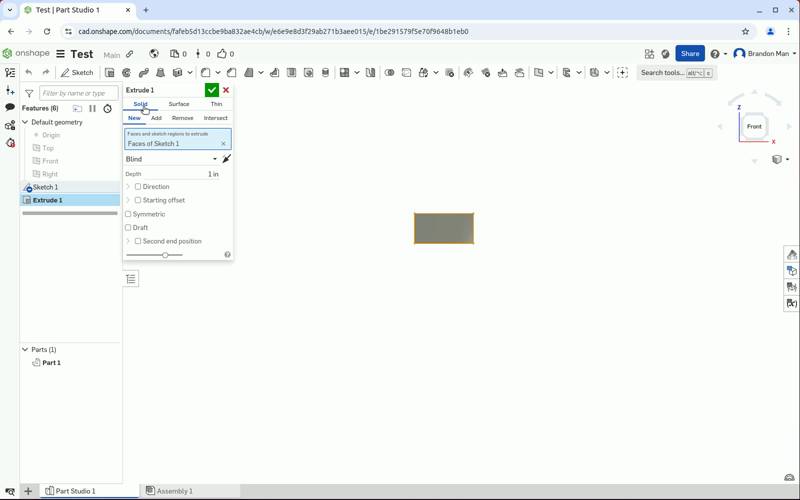
click(143, 106)
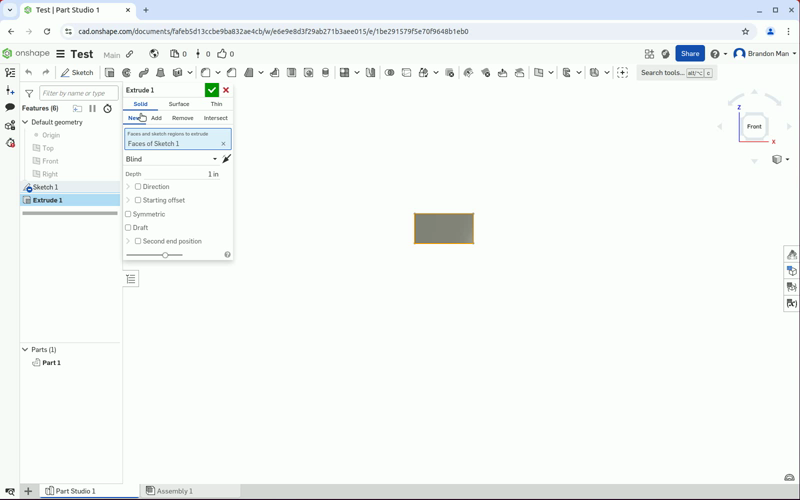
mouse_move(137, 120)
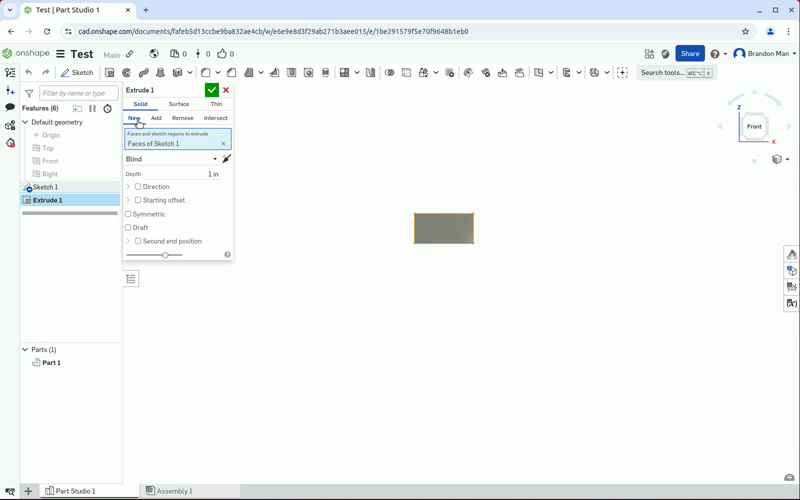
click(137, 120)
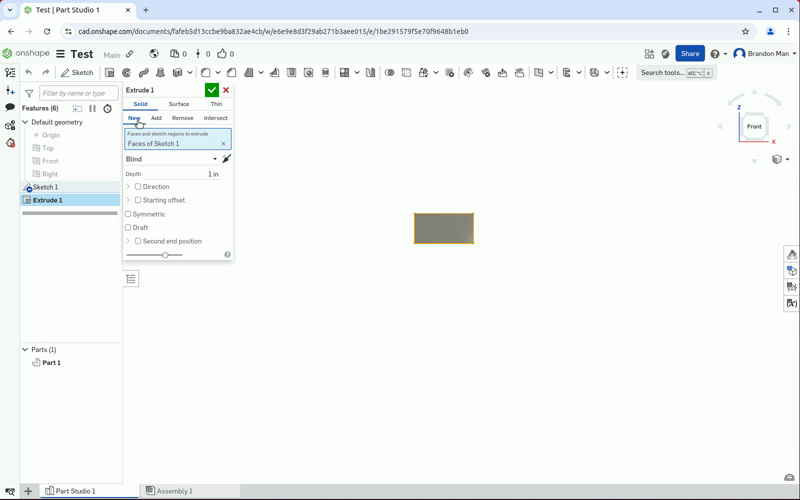
key(tab, 4)
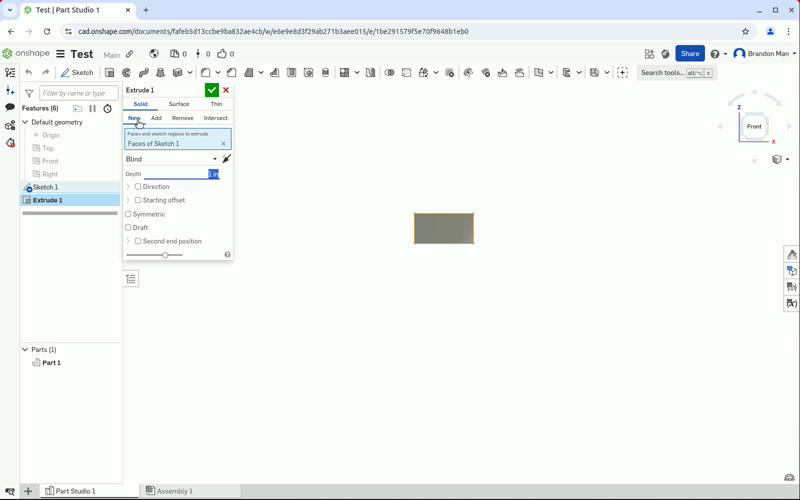
text(5.777)
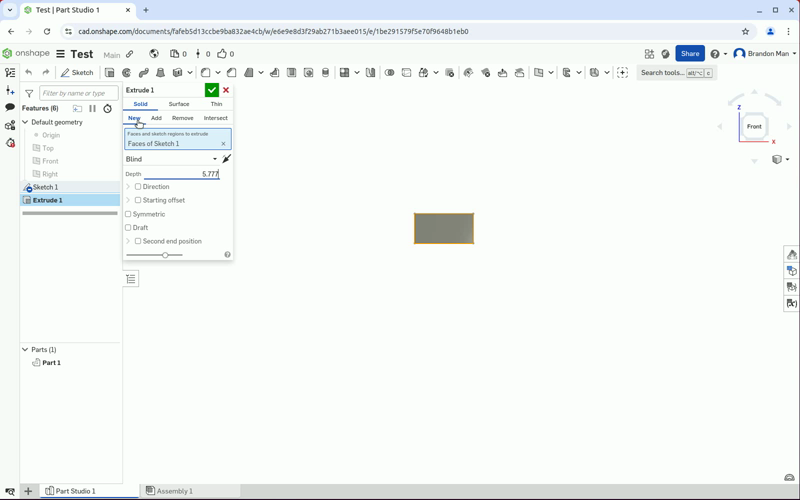
key(enter)
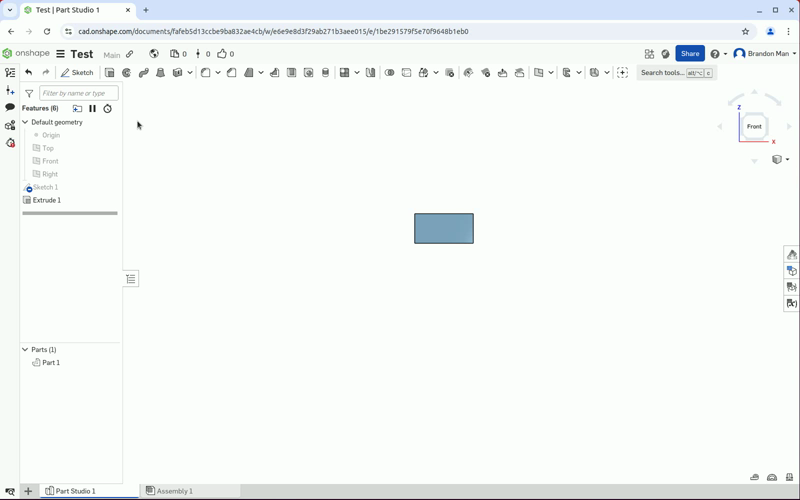
key(shift+h)
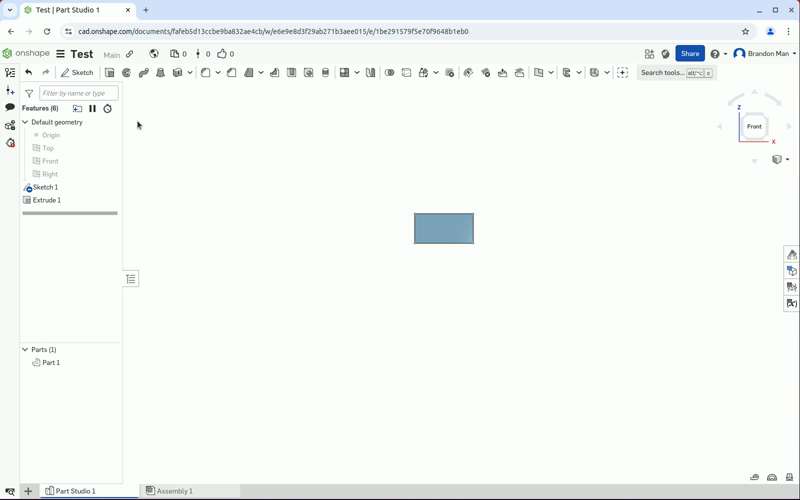
key(shift+h)
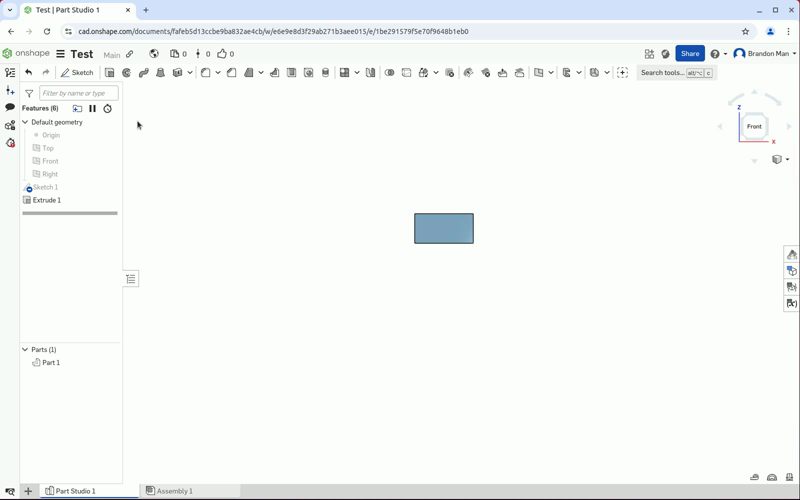
mouse_move(73, 189)
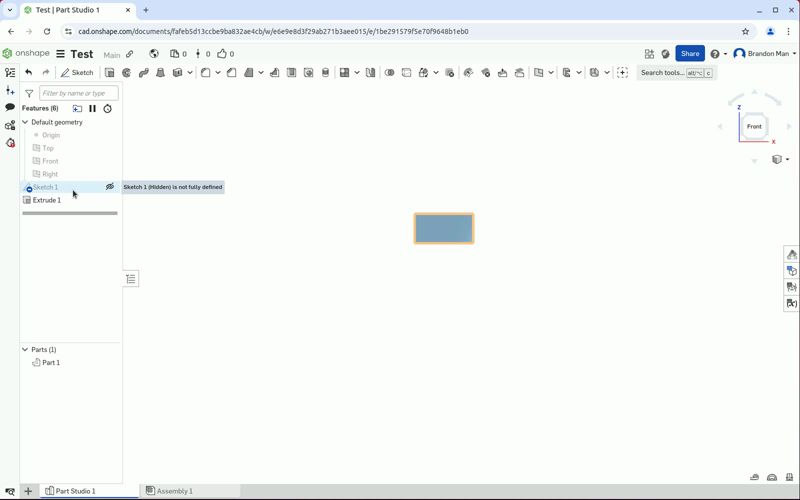
click(73, 189)
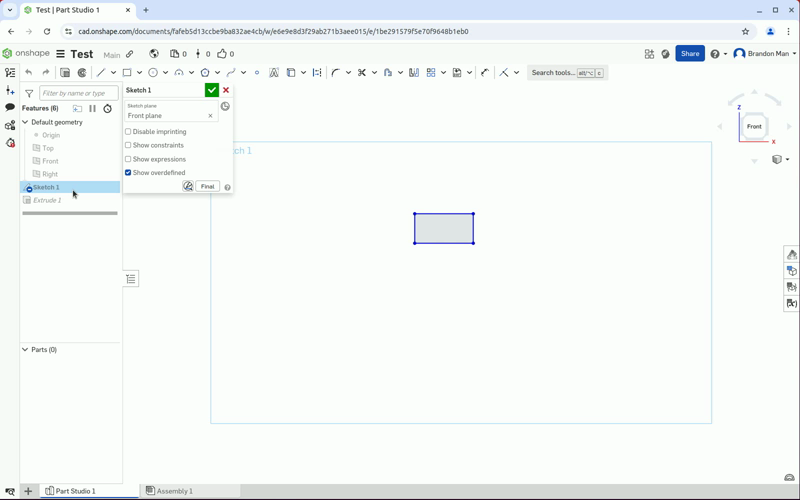
mouse_move(229, 92)
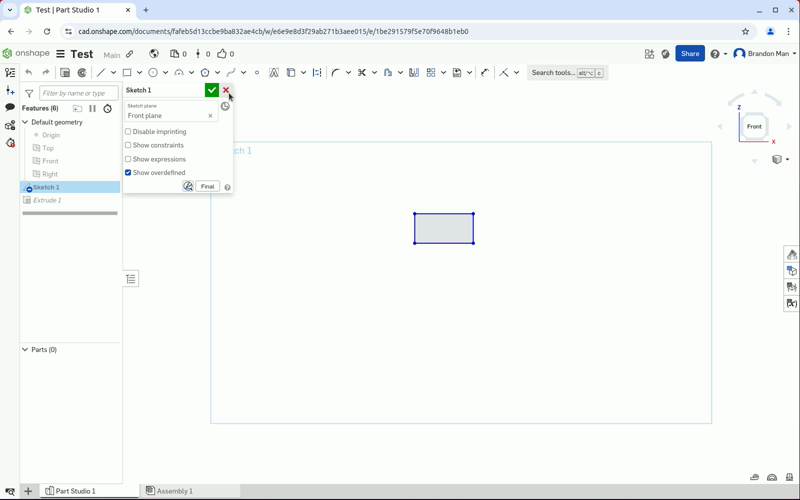
click(229, 92)
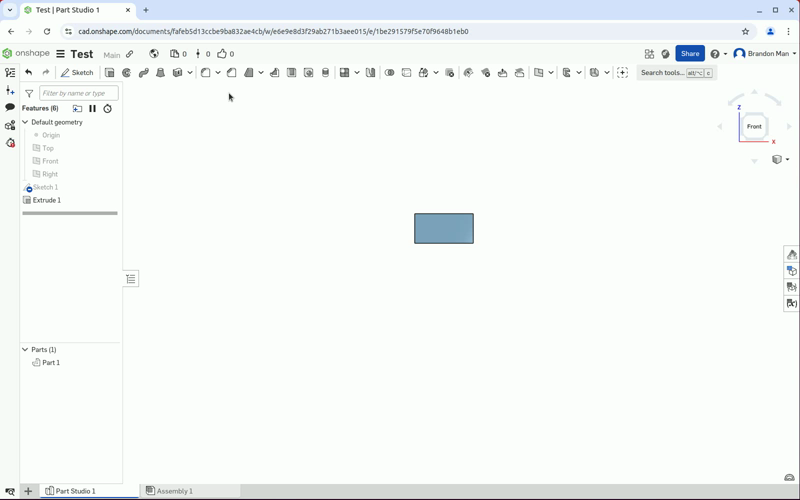
mouse_move(73, 352)
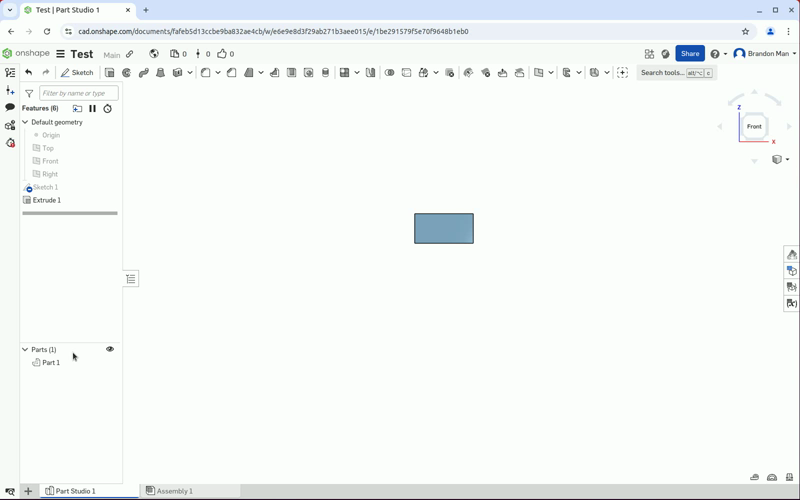
key(y)
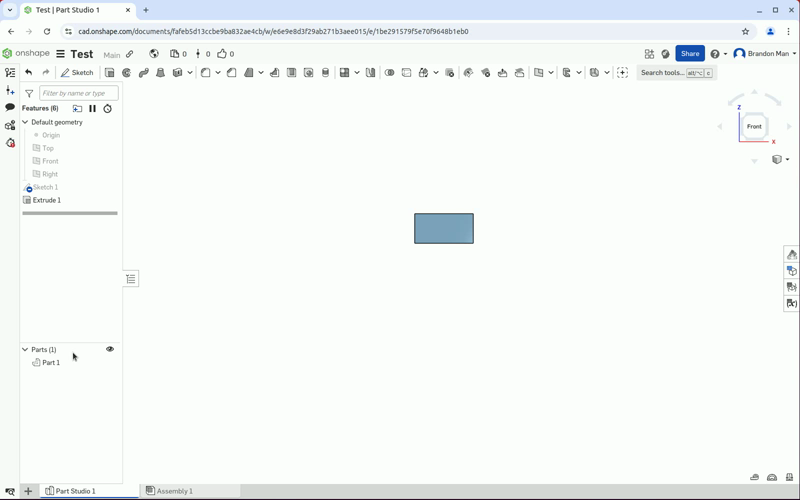
key(shift+p)
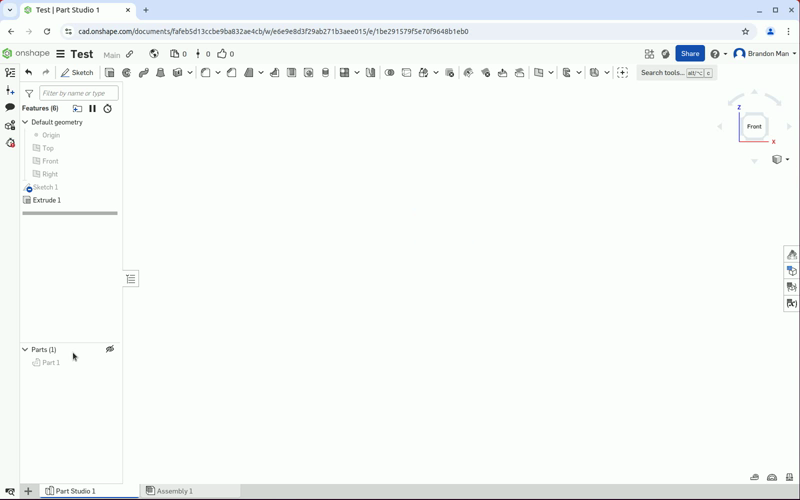
key(space)
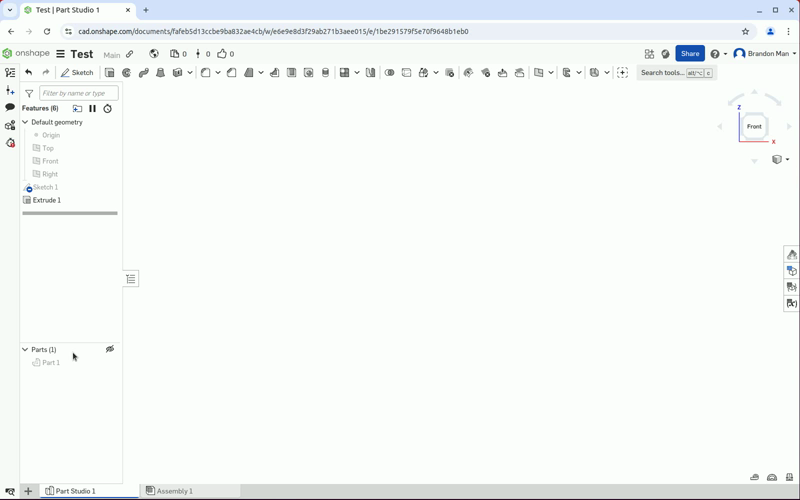
key_down(shift)
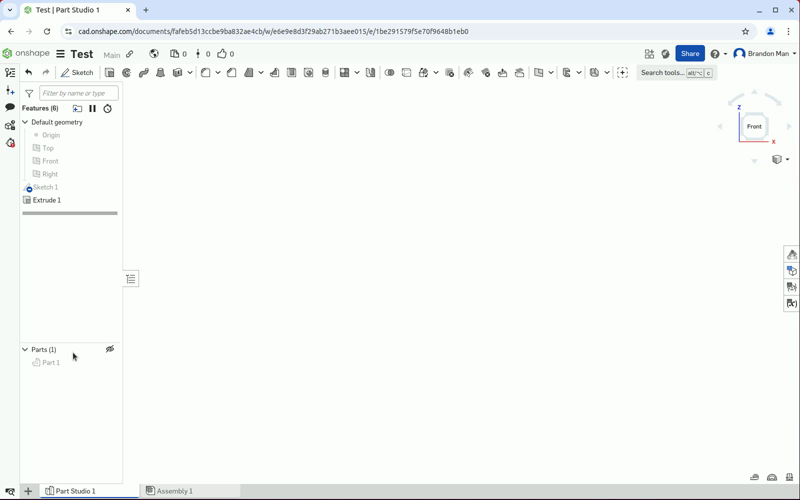
key(left)
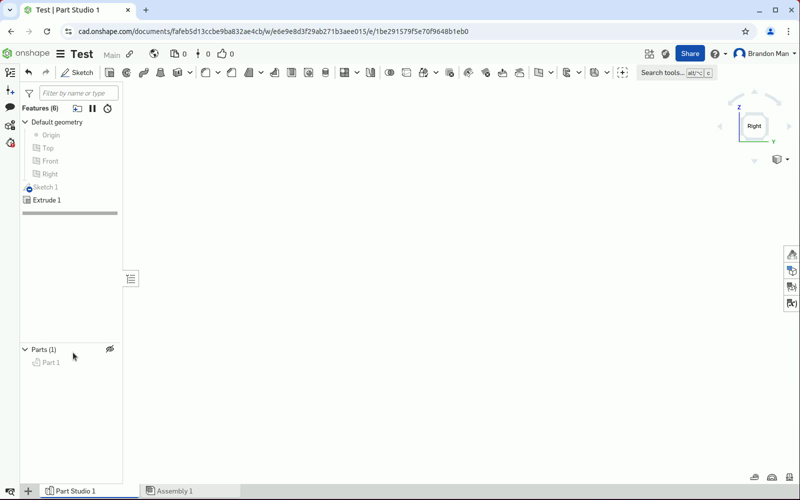
key_up(shift)
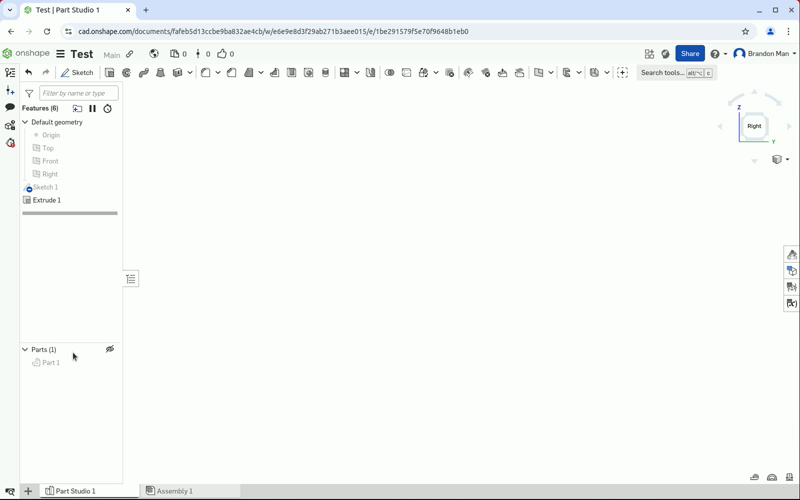
mouse_move(73, 352)
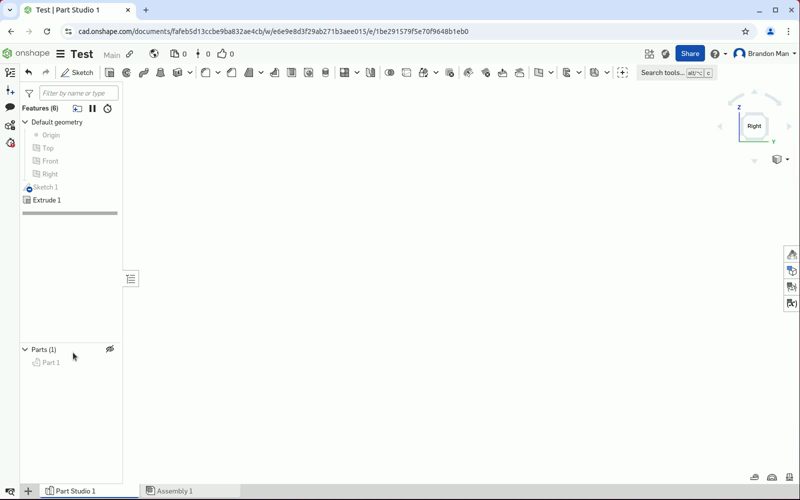
key(shift+y)
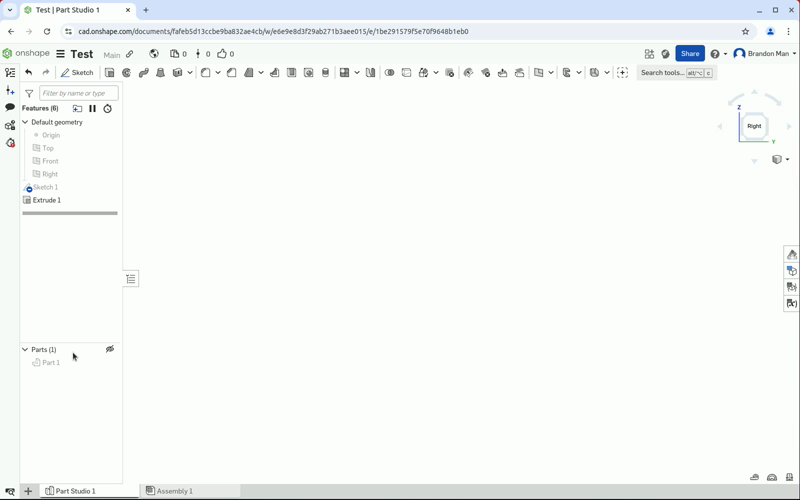
key(shift+s)
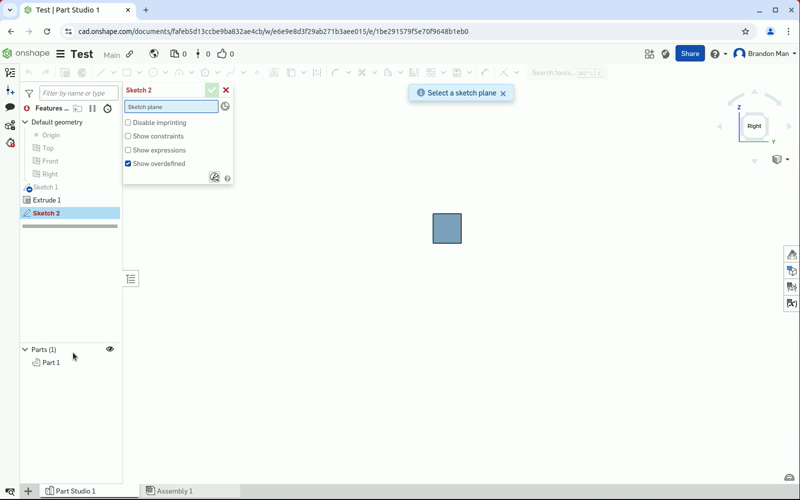
mouse_move(73, 176)
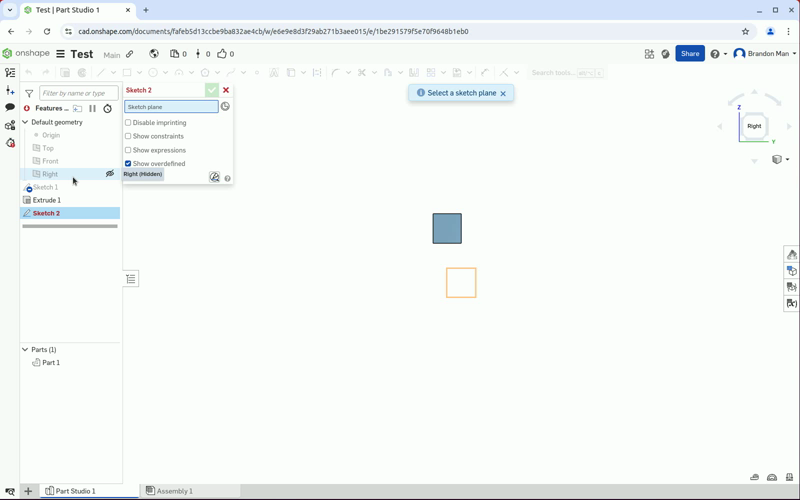
click(73, 176)
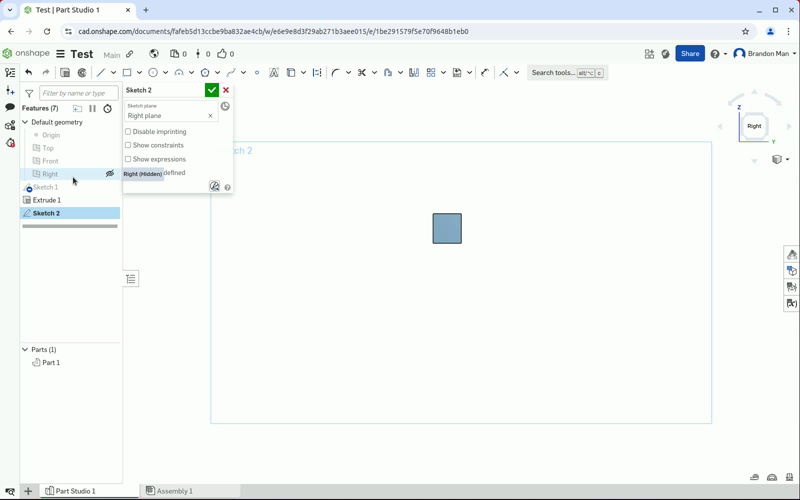
mouse_move(73, 352)
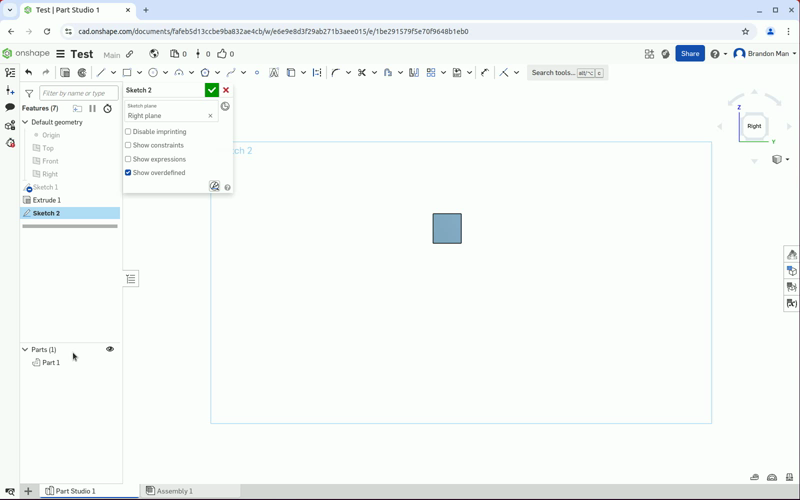
key(y)
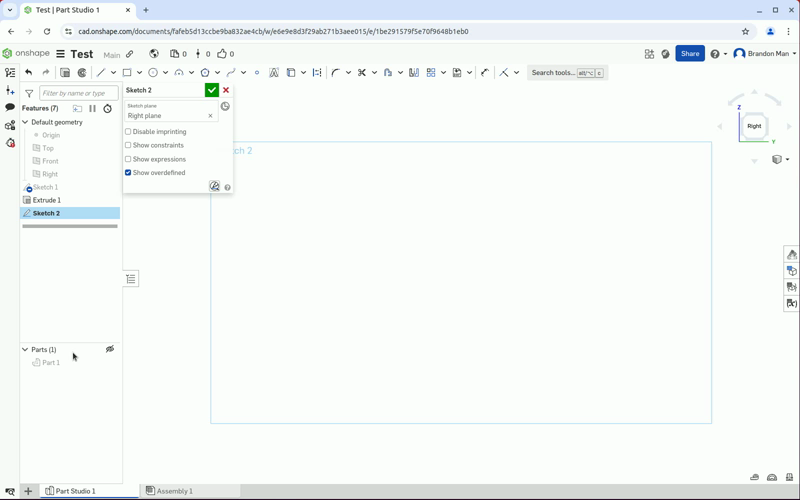
key(l)
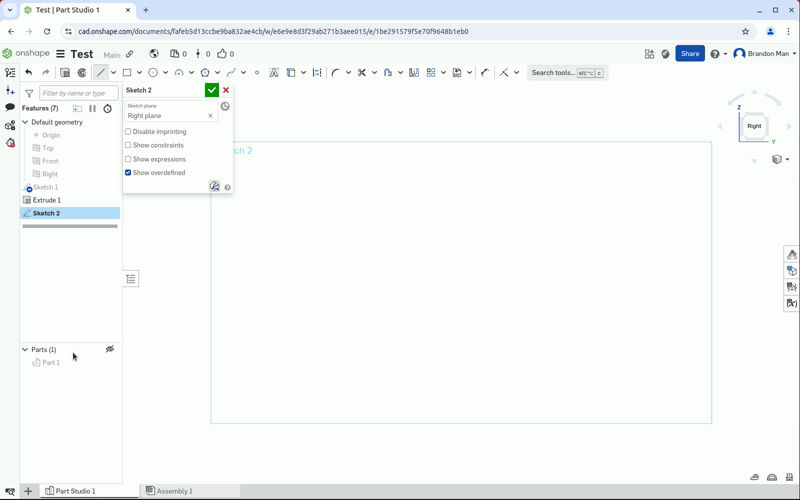
key_down(shift)
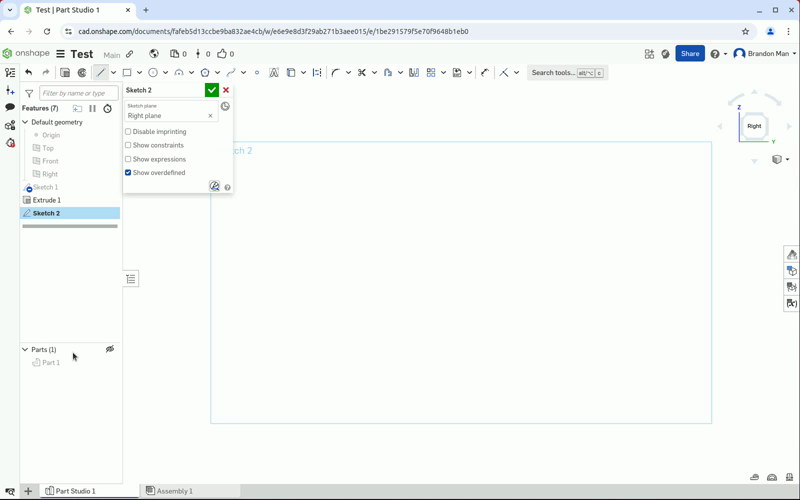
mouse_move(431, 272)
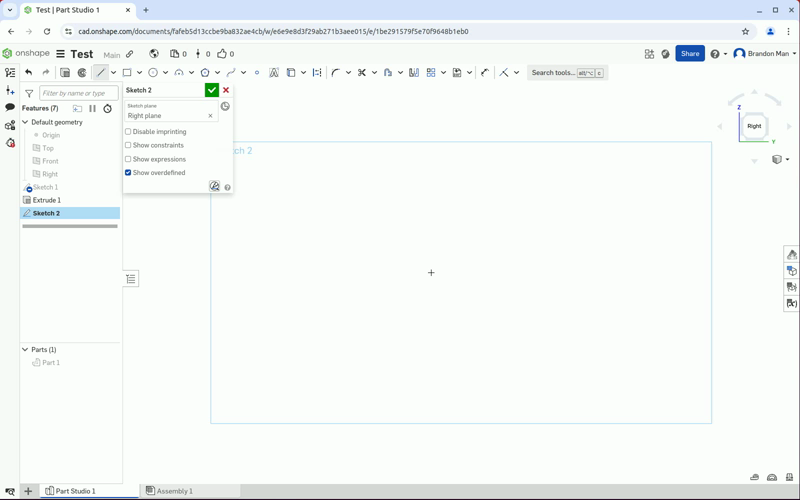
click(431, 272)
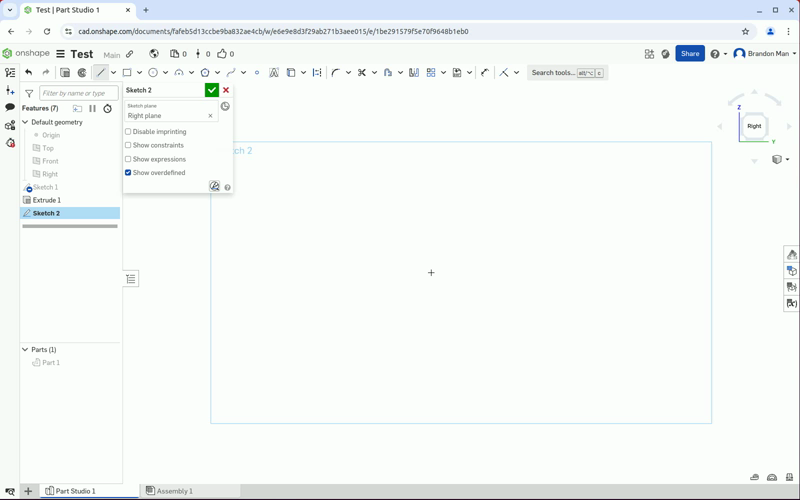
key_up(shift)
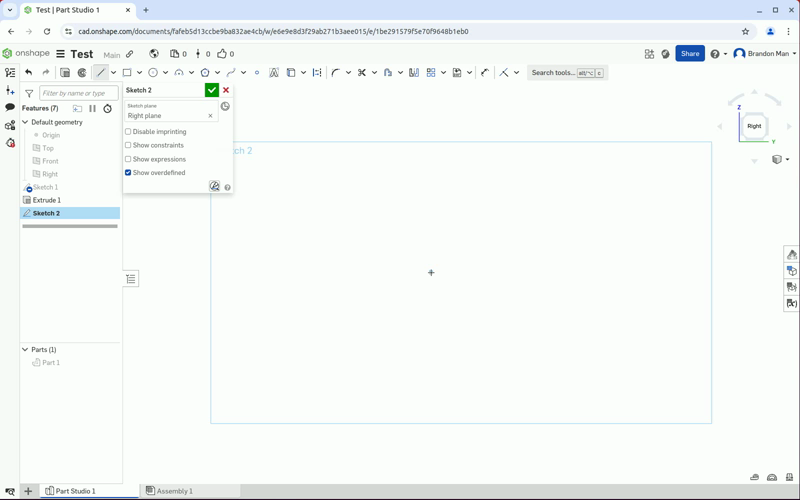
key_down(shift)
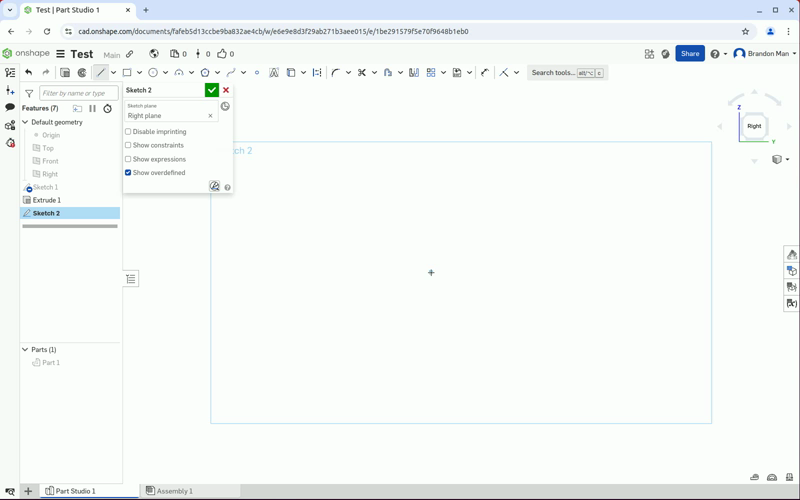
mouse_move(573, 272)
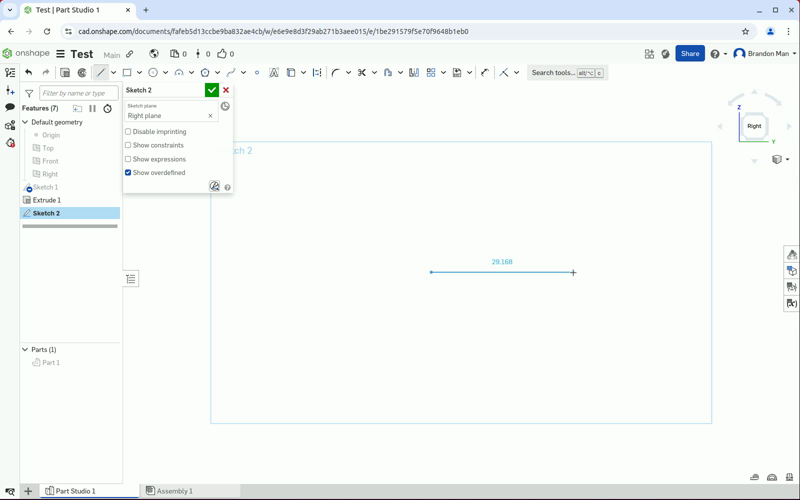
click(573, 272)
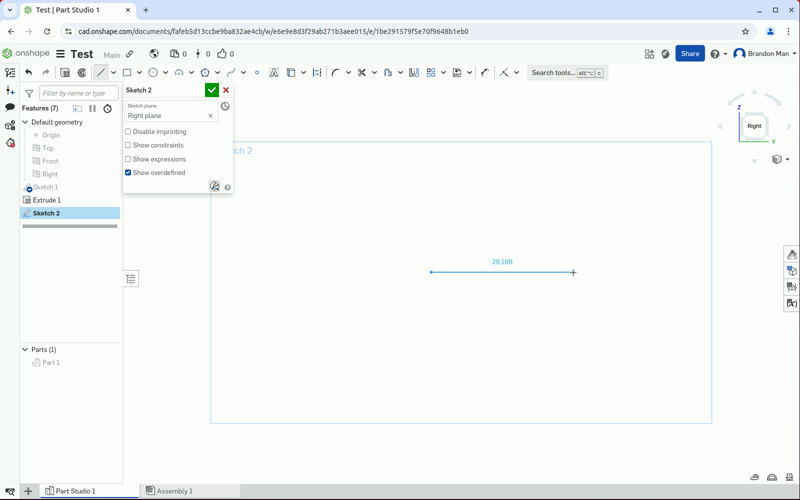
key_up(shift)
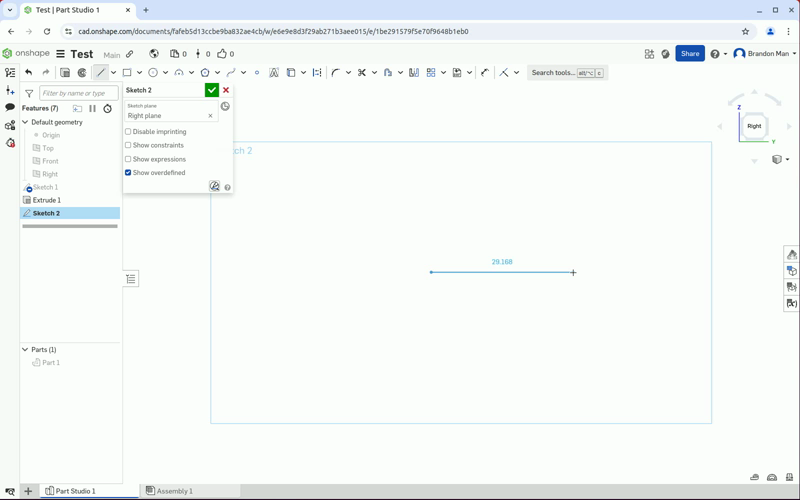
key_down(shift)
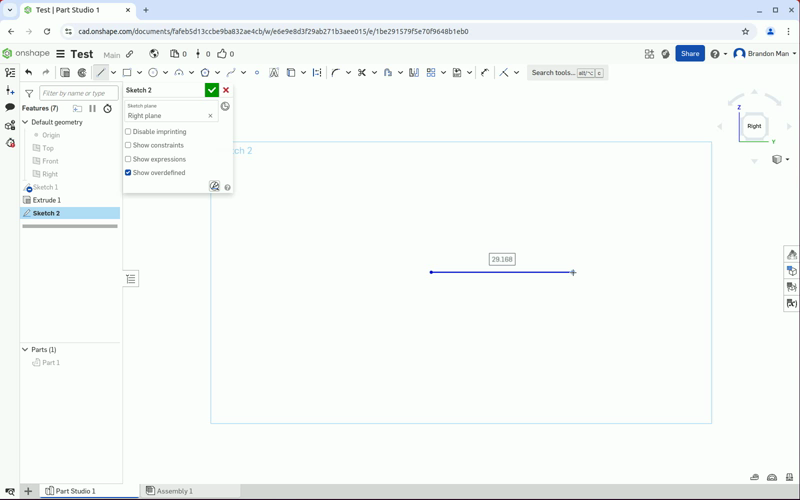
mouse_move(589, 272)
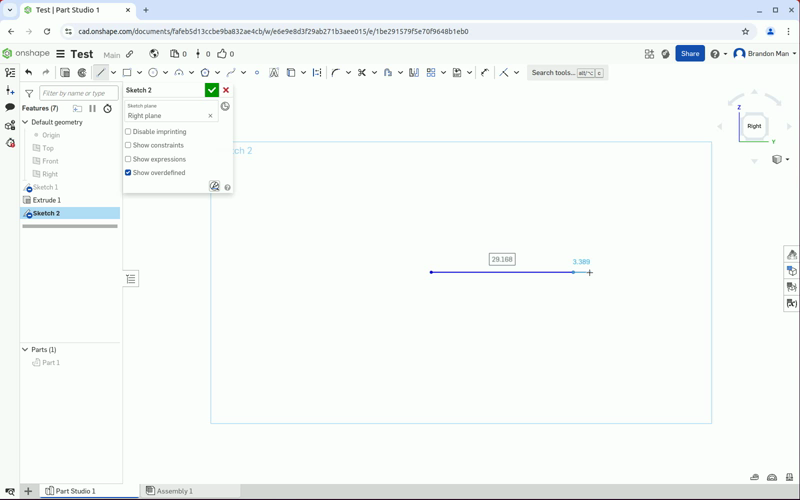
mouse_move(573, 244)
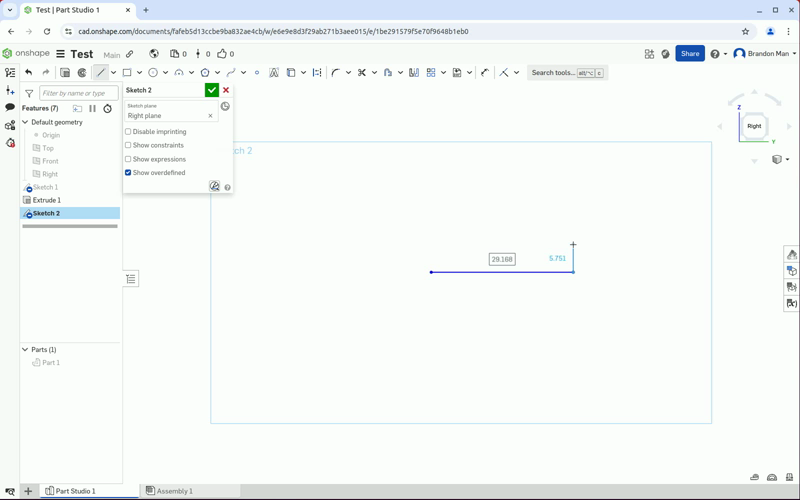
click(573, 244)
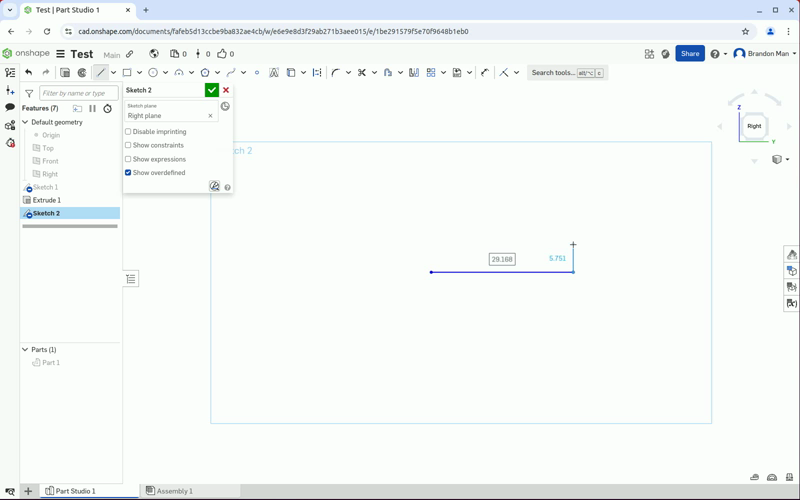
key_up(shift)
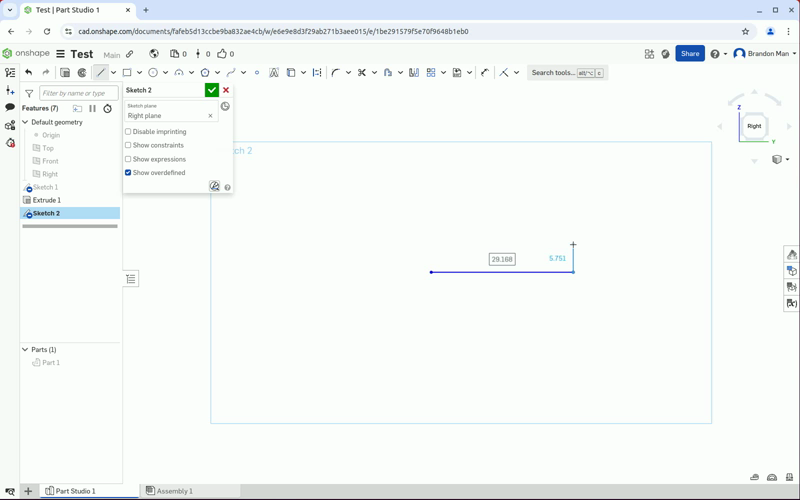
key_down(shift)
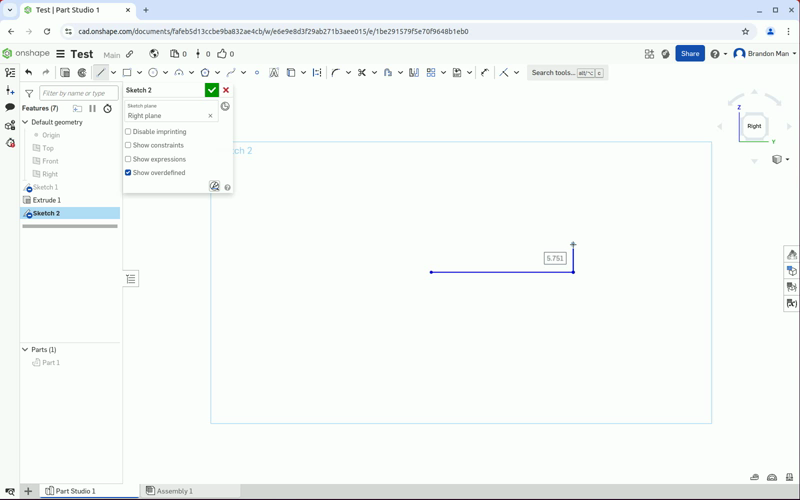
mouse_move(431, 244)
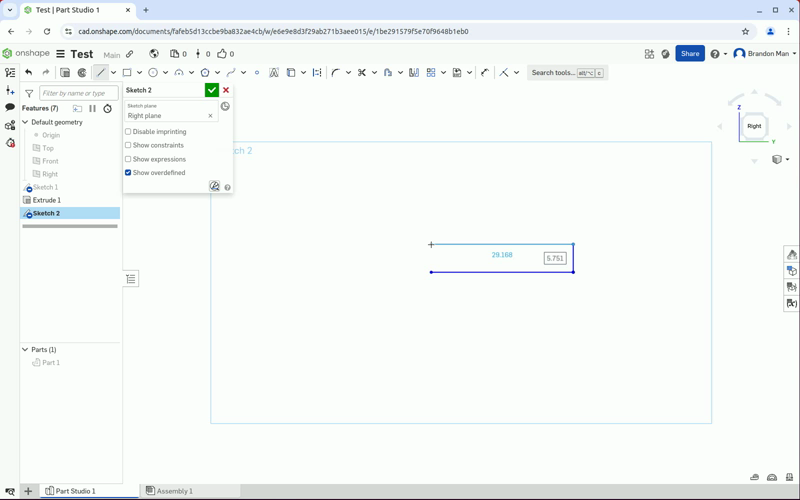
click(431, 244)
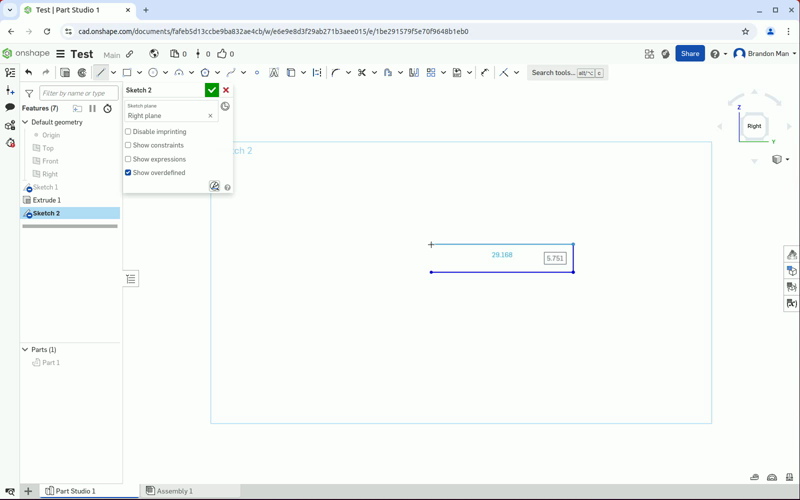
key_up(shift)
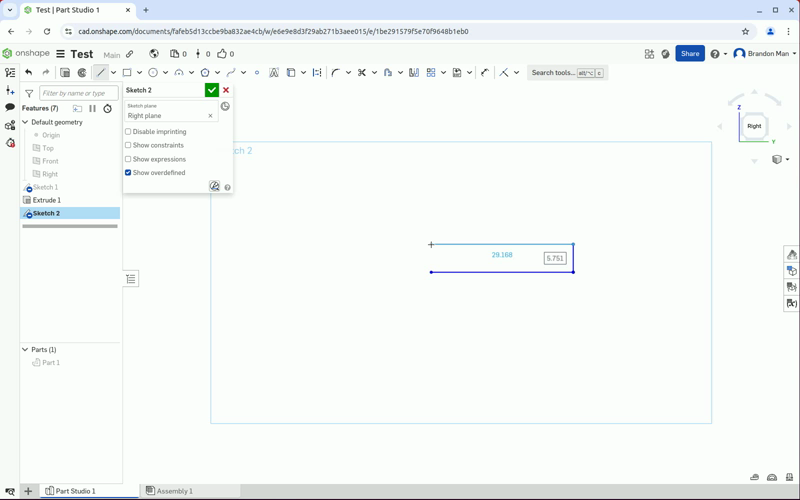
mouse_move(461, 244)
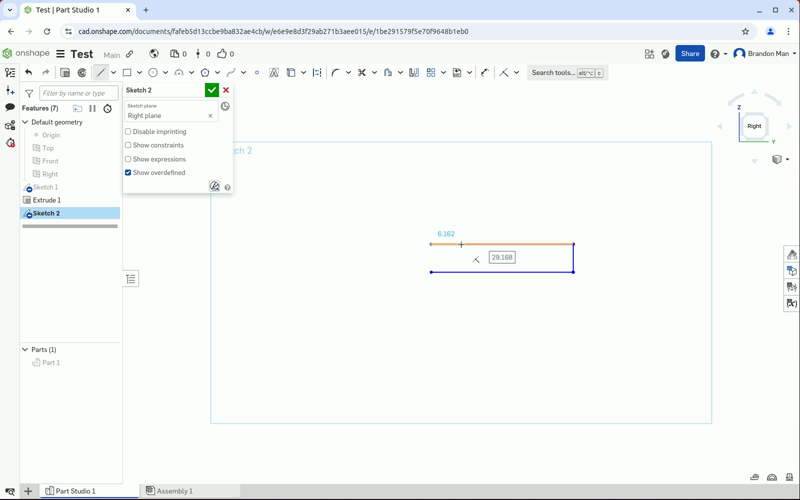
key_down(shift)
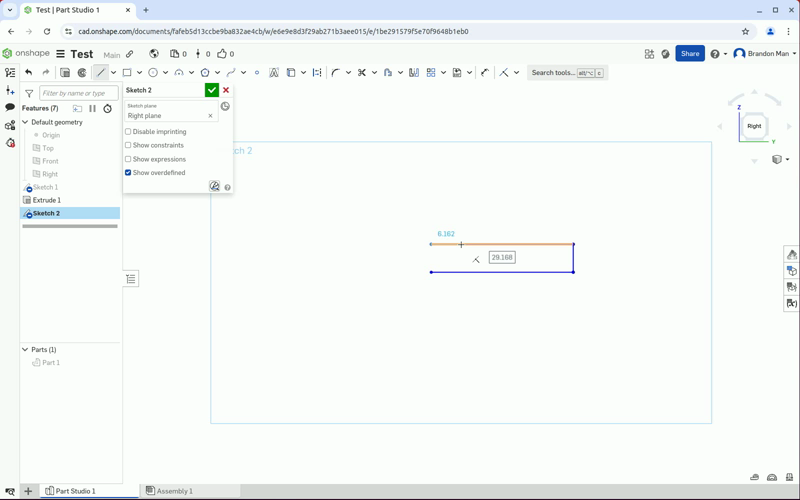
mouse_move(431, 272)
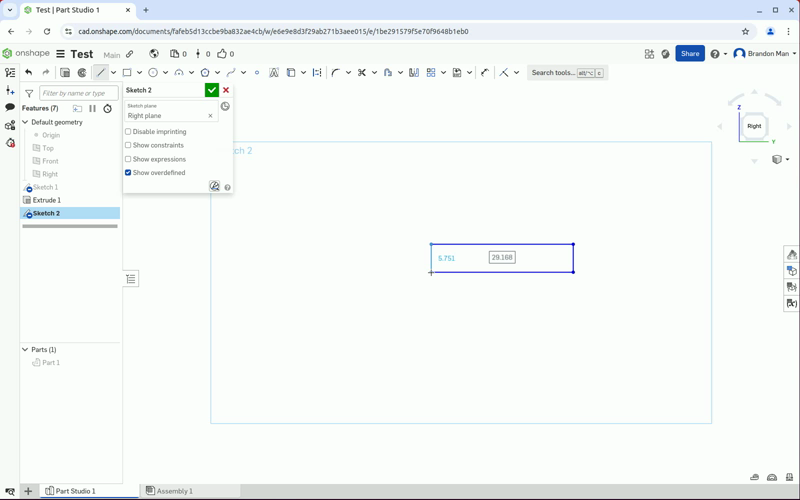
key_up(shift)
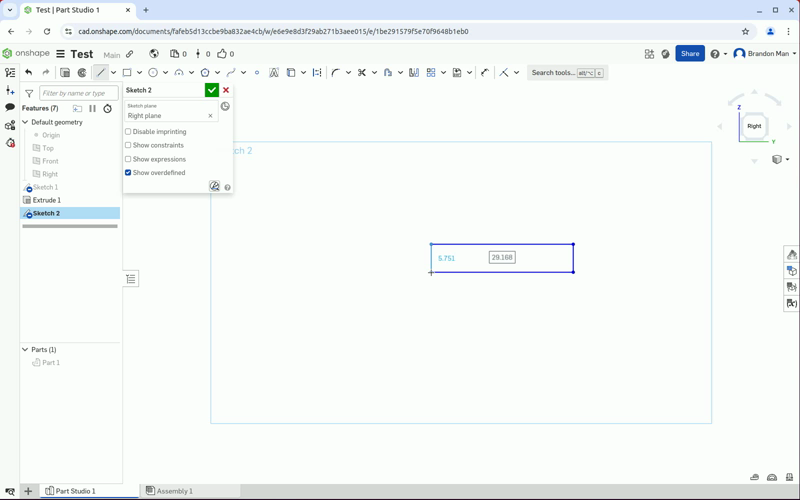
click(431, 272)
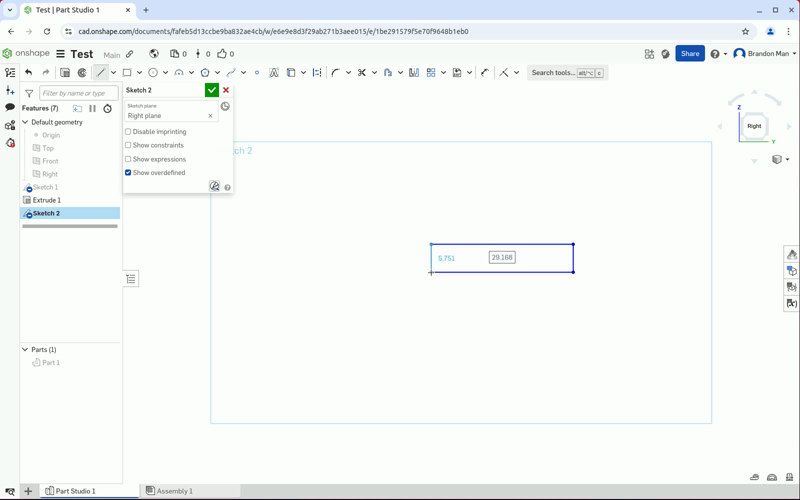
key(esc)
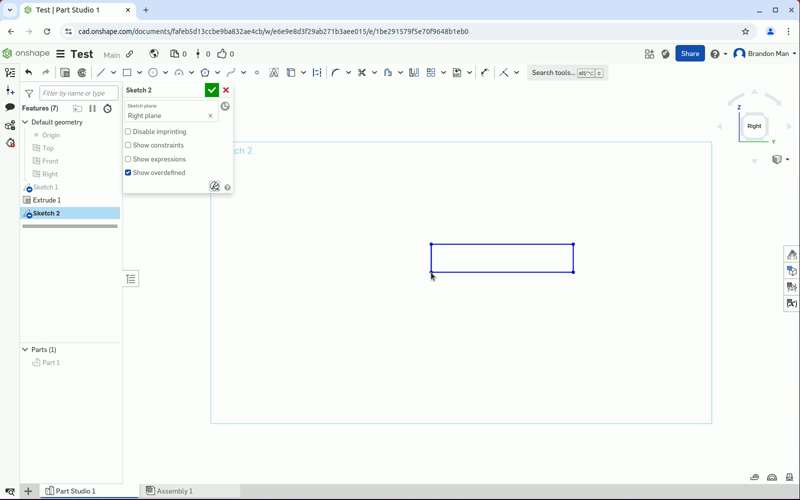
mouse_move(501, 254)
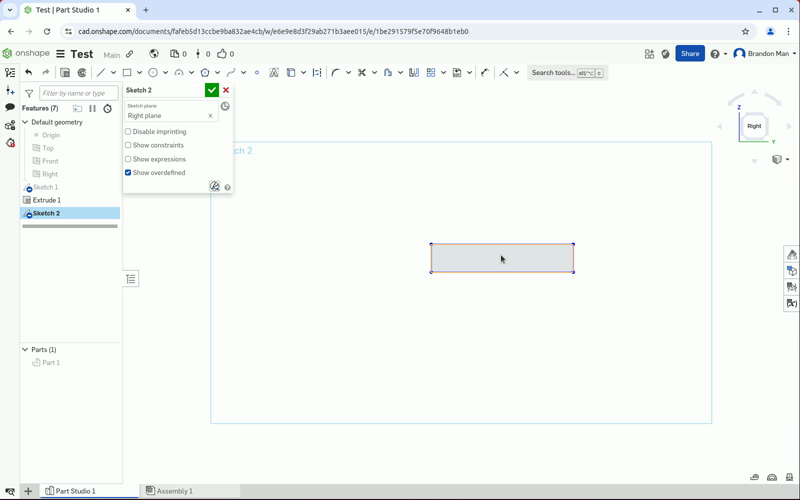
click(501, 254)
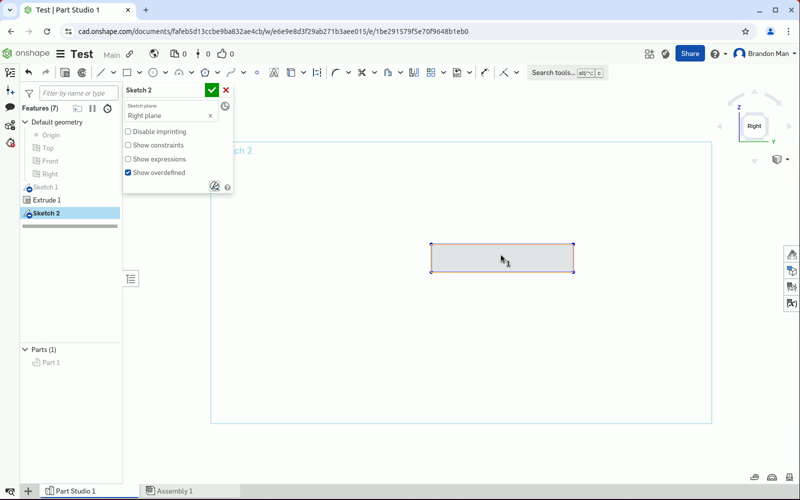
mouse_move(73, 352)
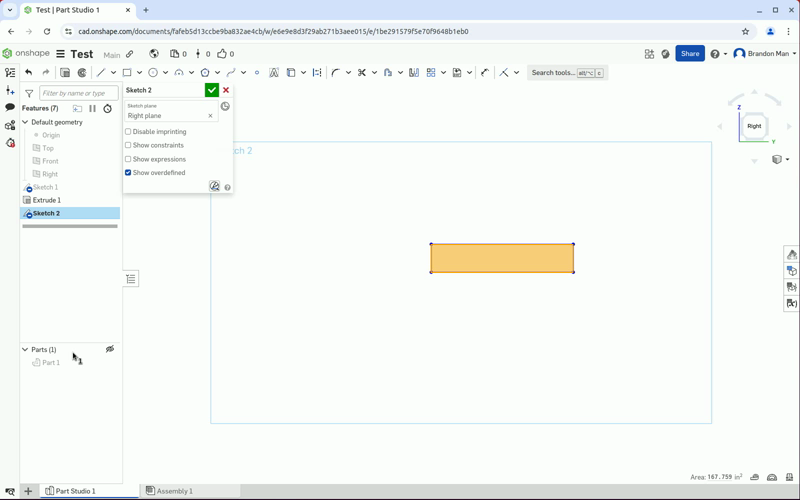
key(shift+y)
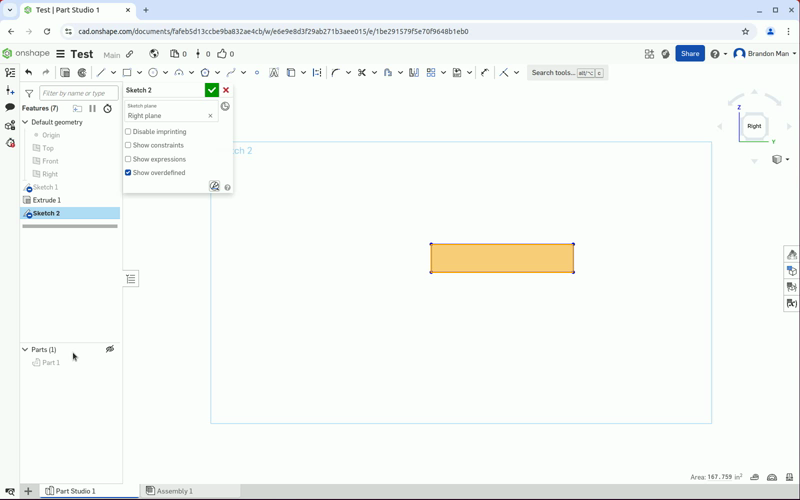
key(shift+e)
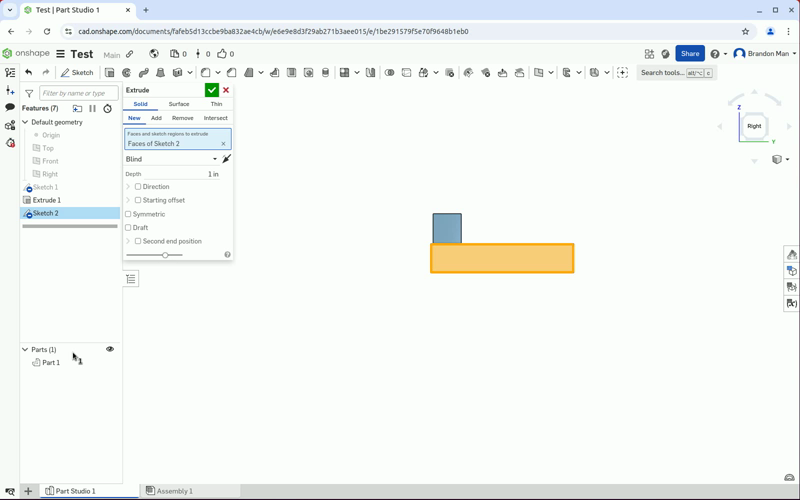
mouse_move(143, 106)
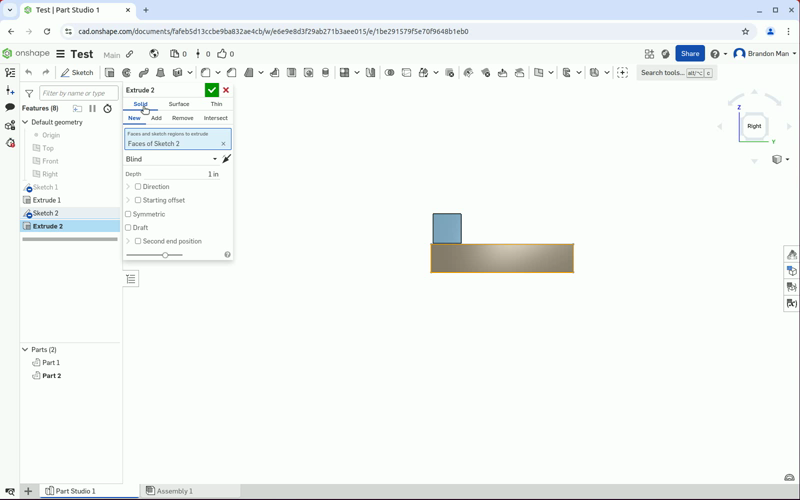
click(143, 106)
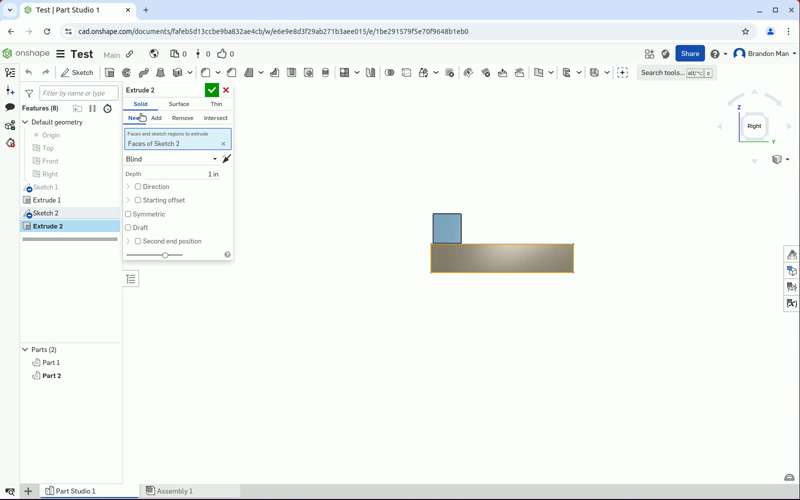
mouse_move(137, 120)
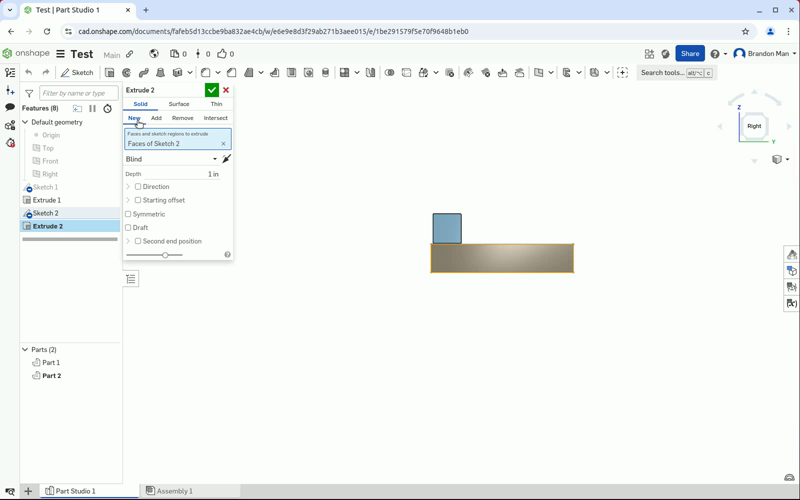
click(137, 120)
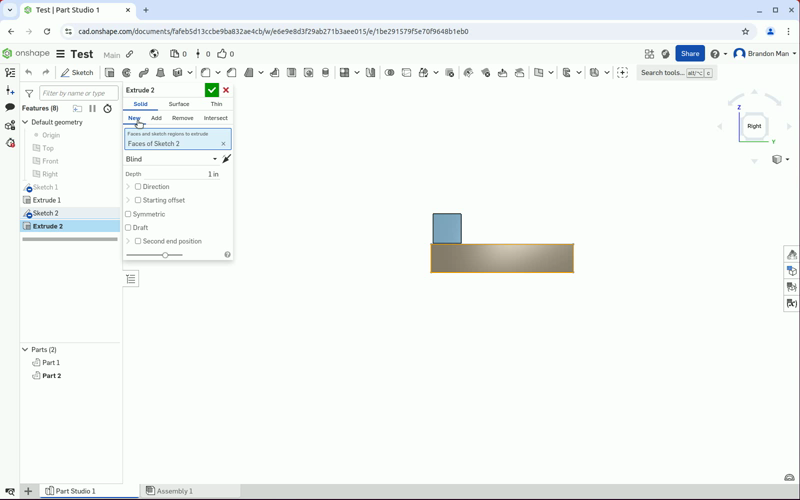
key(tab, 4)
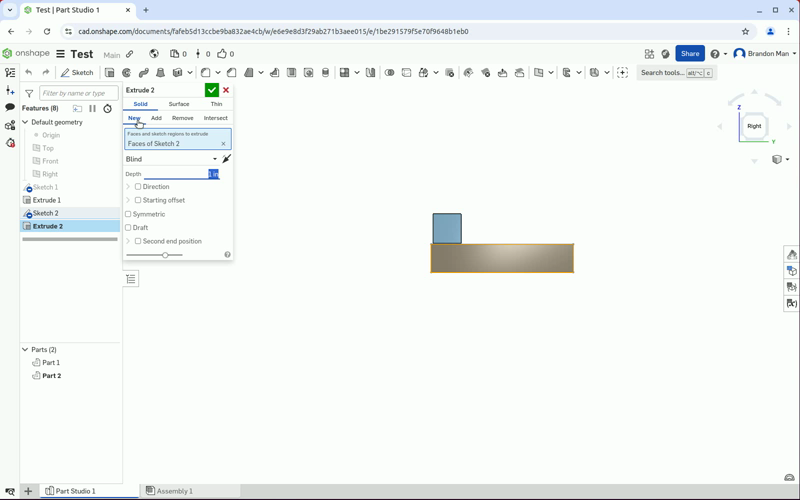
text(2.648)
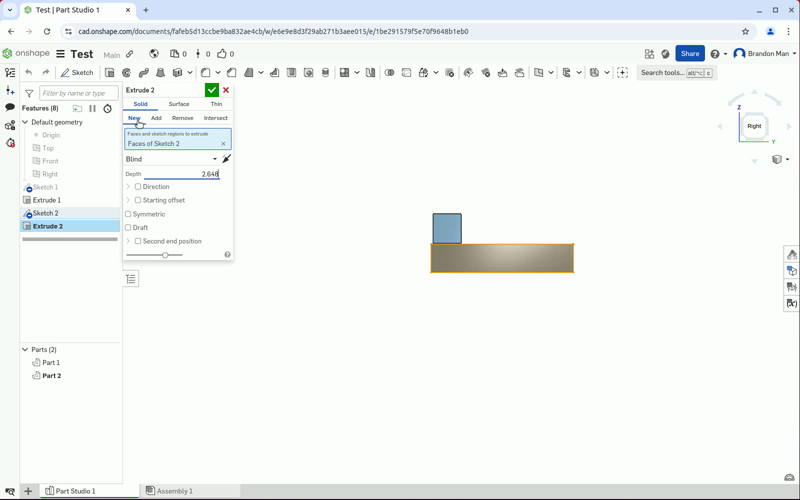
key(tab, 3)
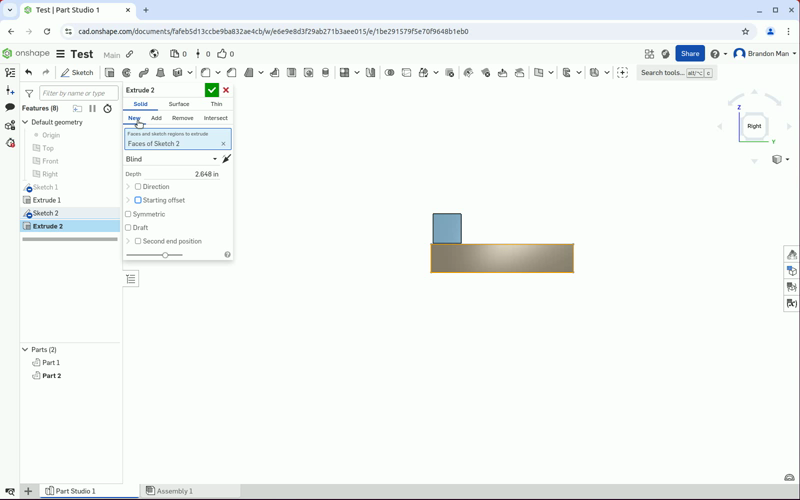
key(tab, 2)
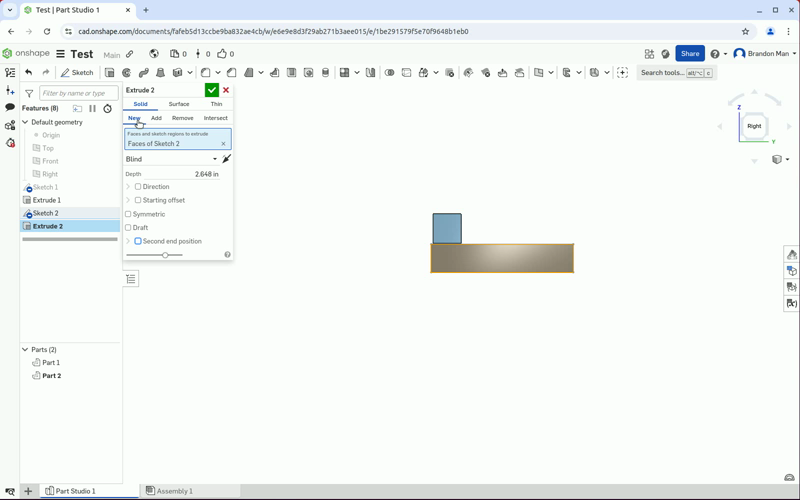
key(space)
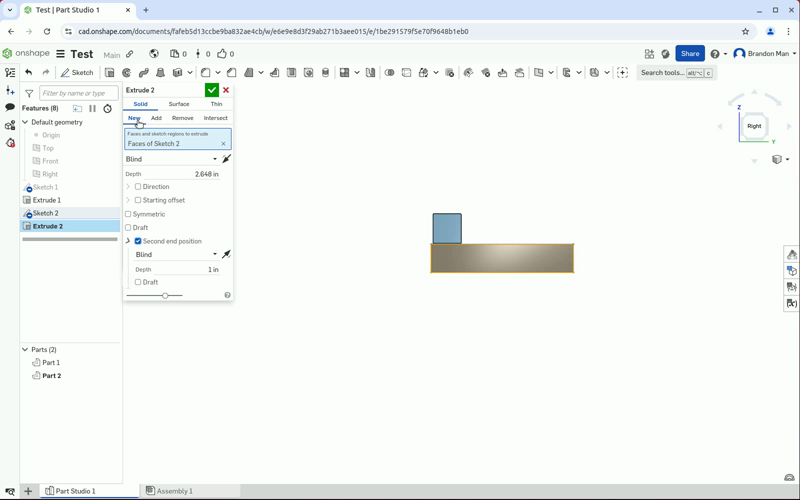
key(tab, 3)
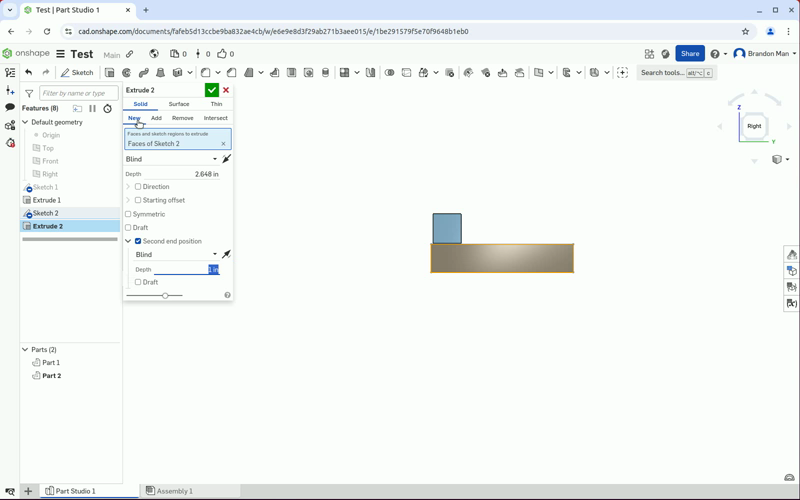
text(9.628)
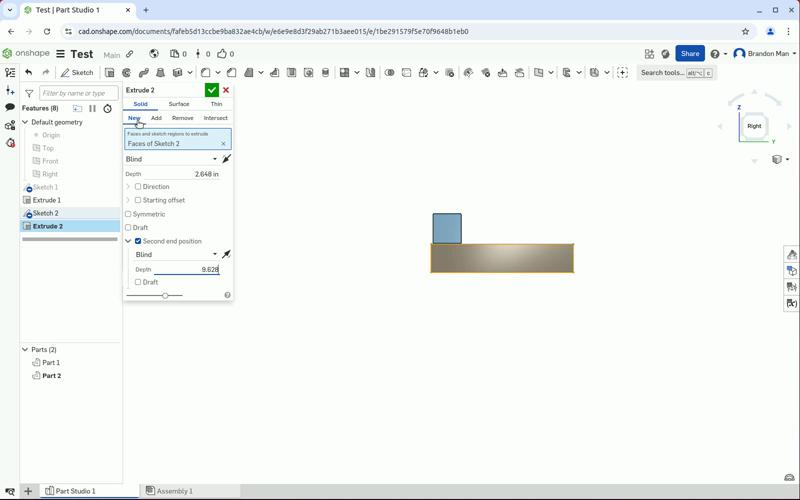
key(enter)
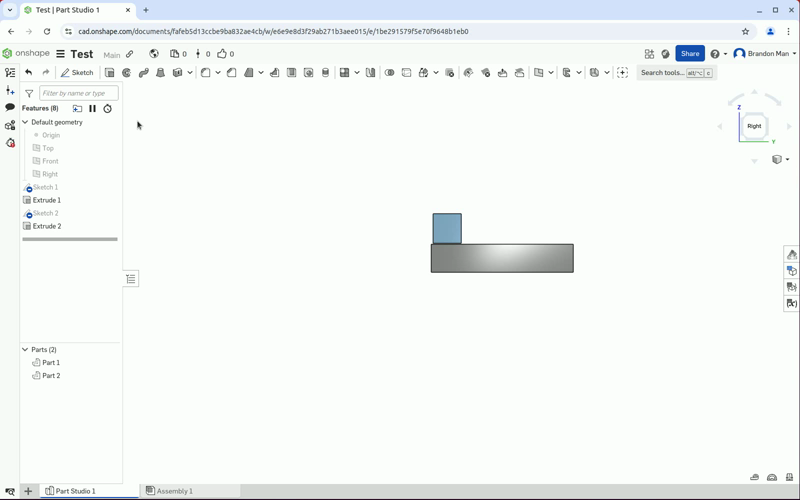
key(shift+h)
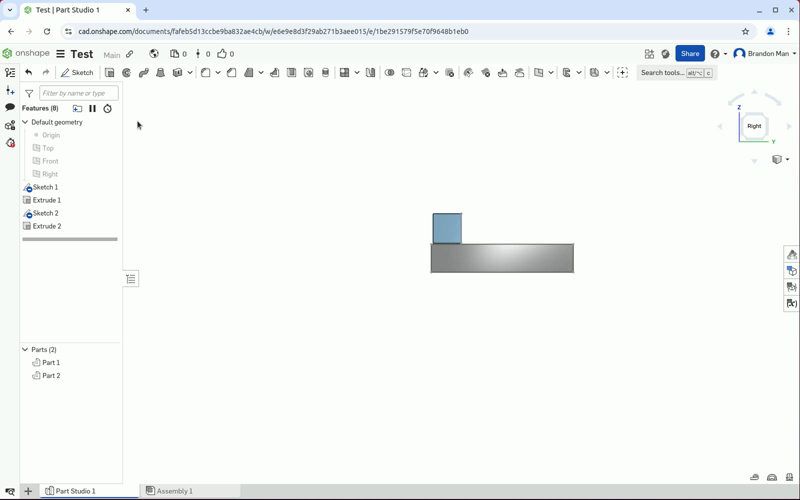
key(shift+h)
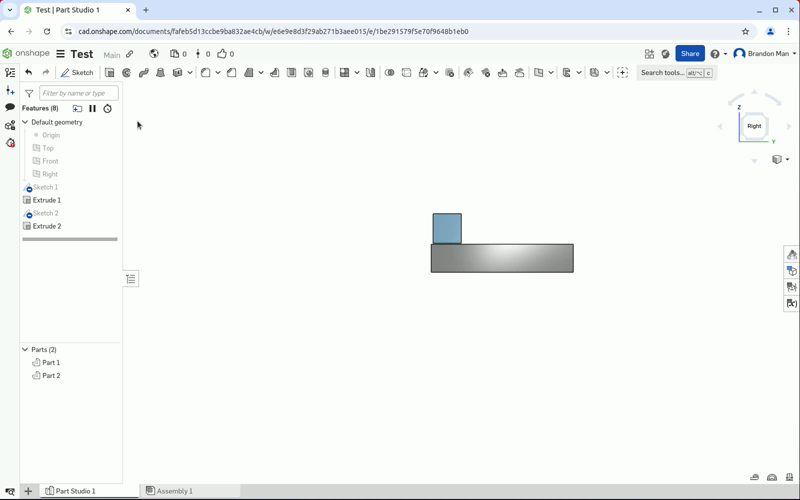
mouse_move(73, 189)
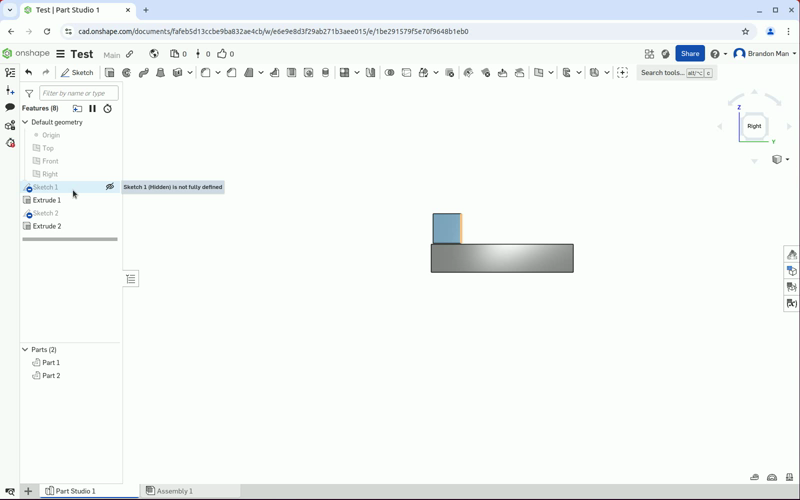
click(73, 189)
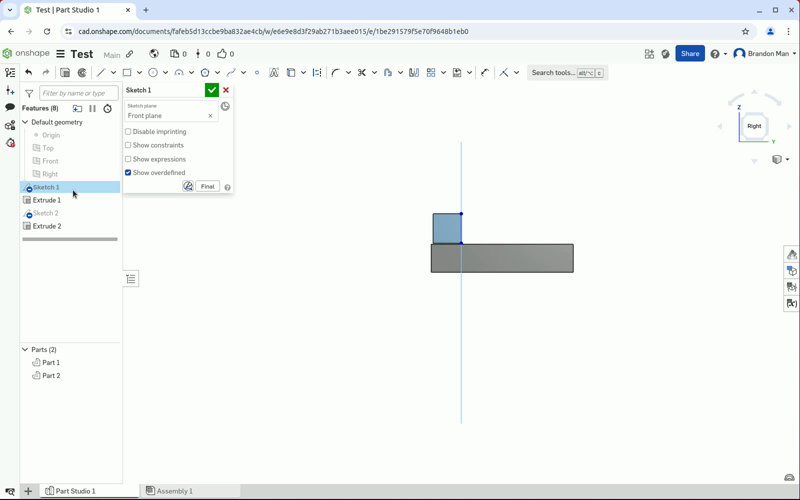
mouse_move(229, 92)
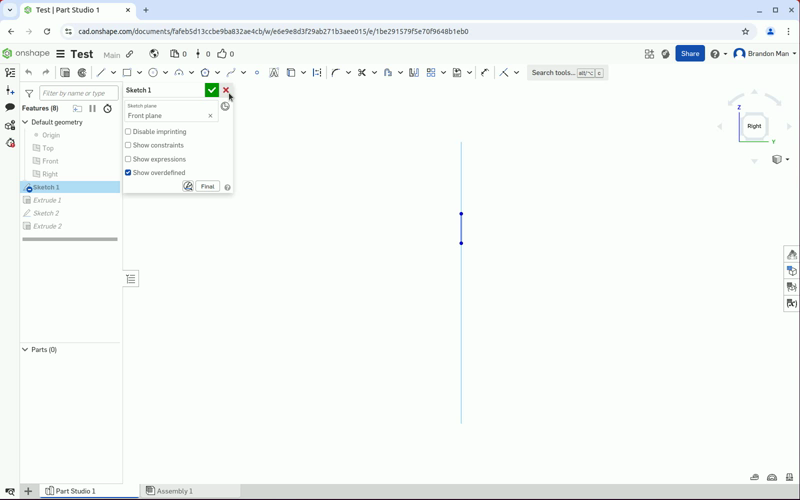
click(229, 92)
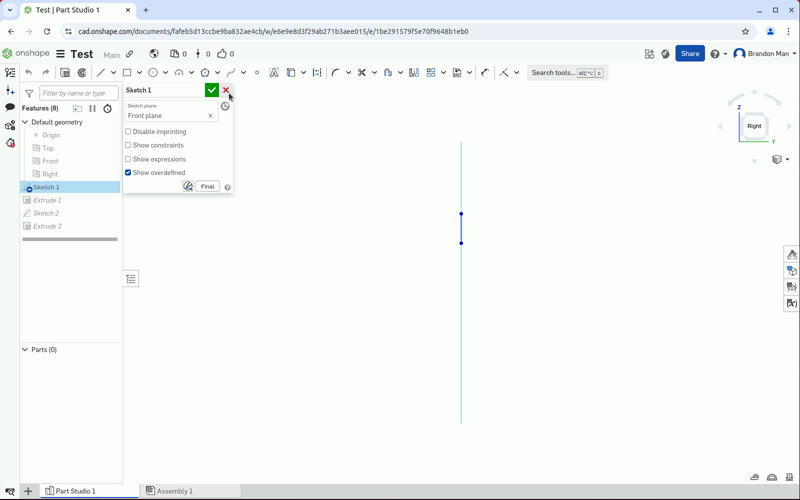
key(shift+s)
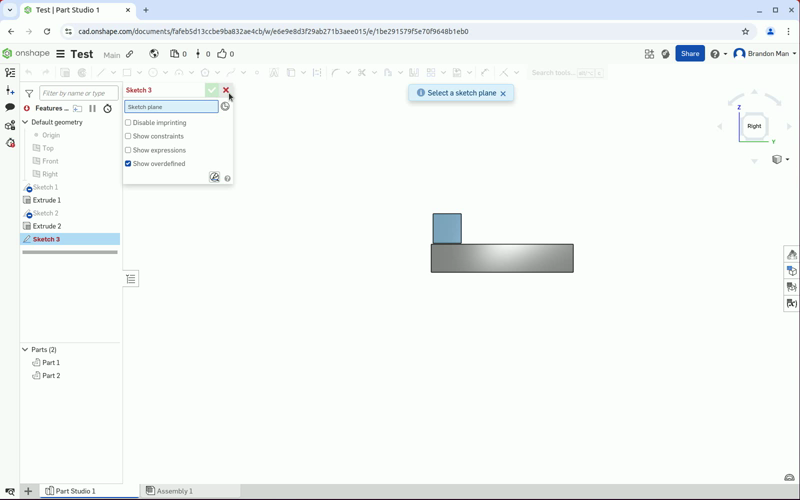
mouse_move(73, 176)
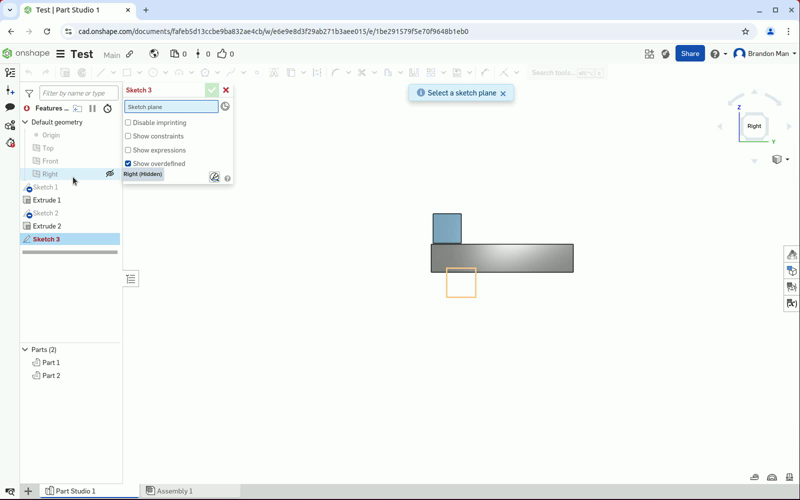
click(73, 176)
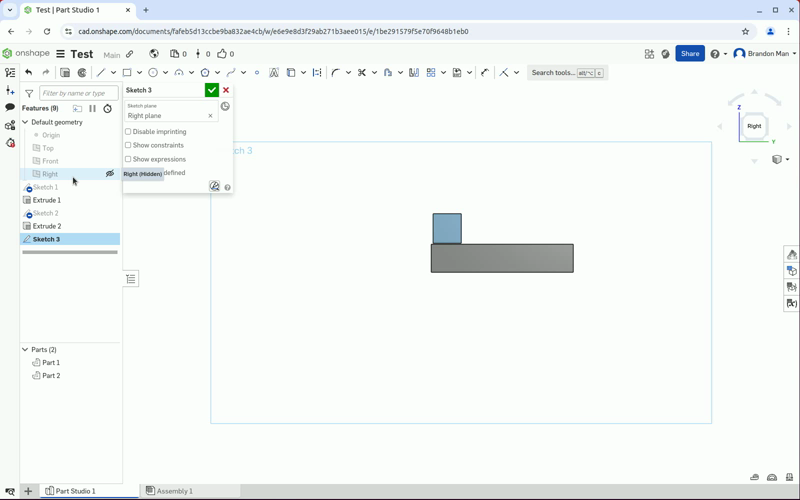
mouse_move(73, 352)
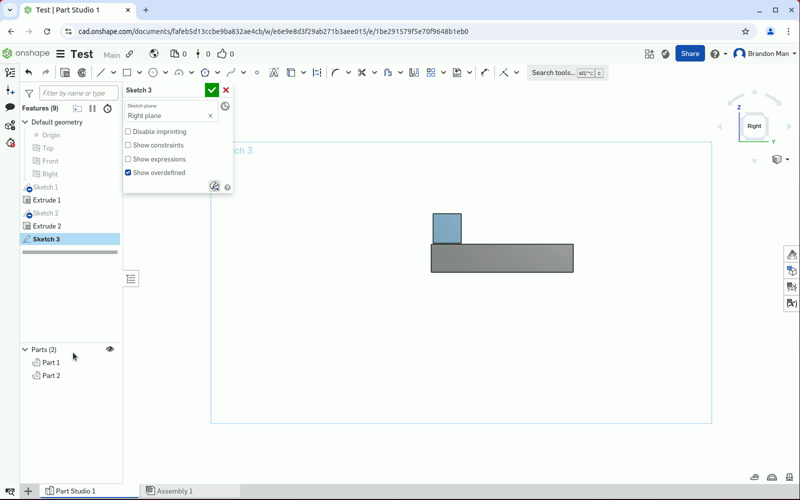
key(y)
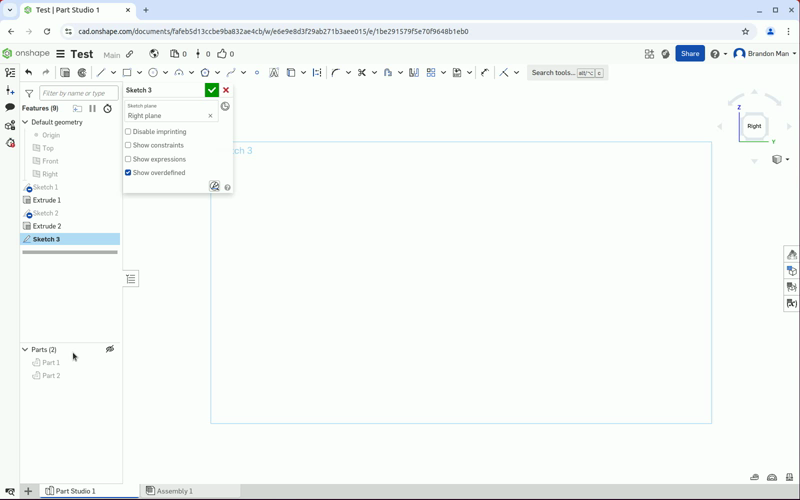
key(l)
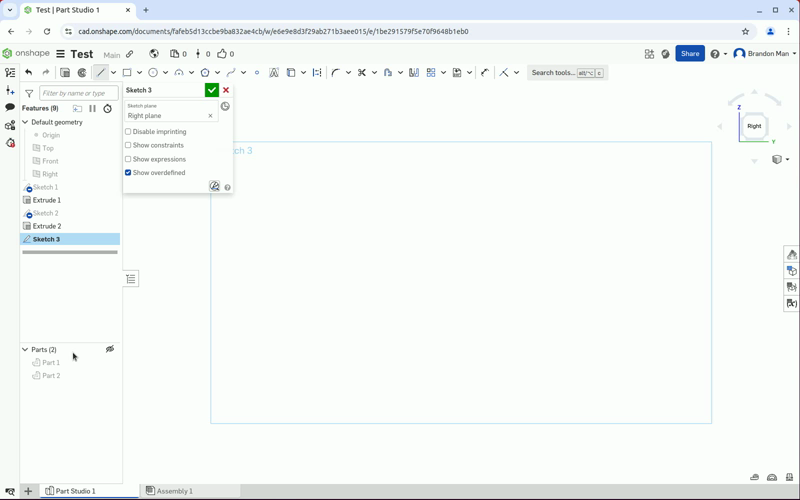
key_down(shift)
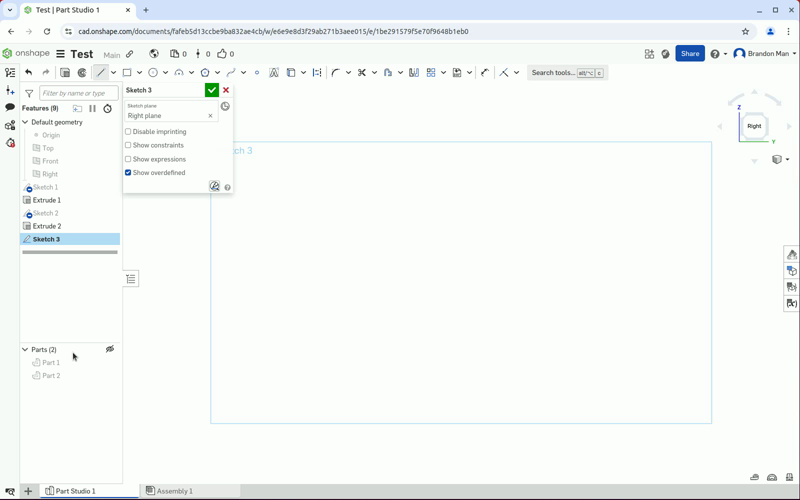
mouse_move(431, 272)
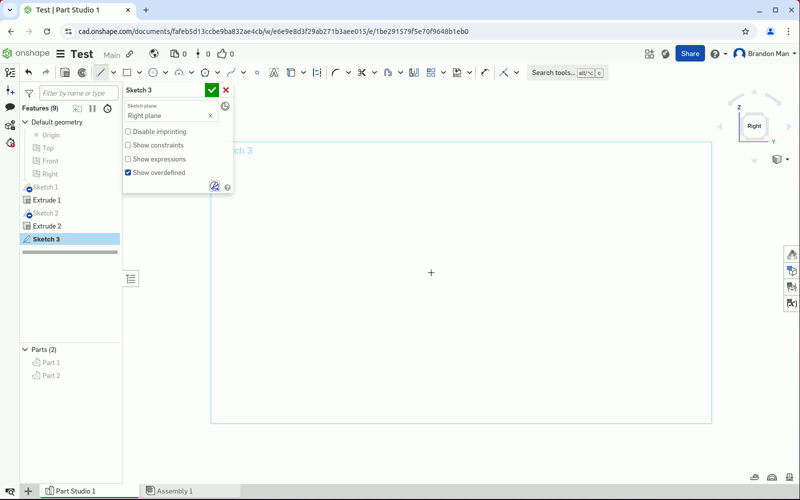
click(431, 272)
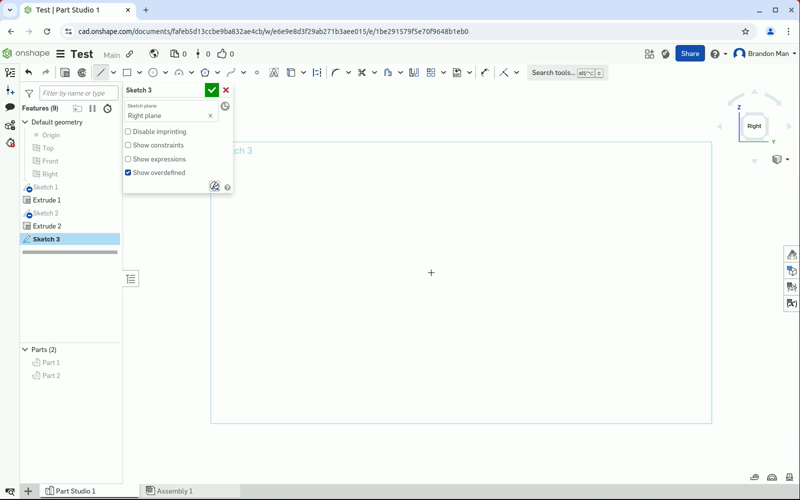
key_up(shift)
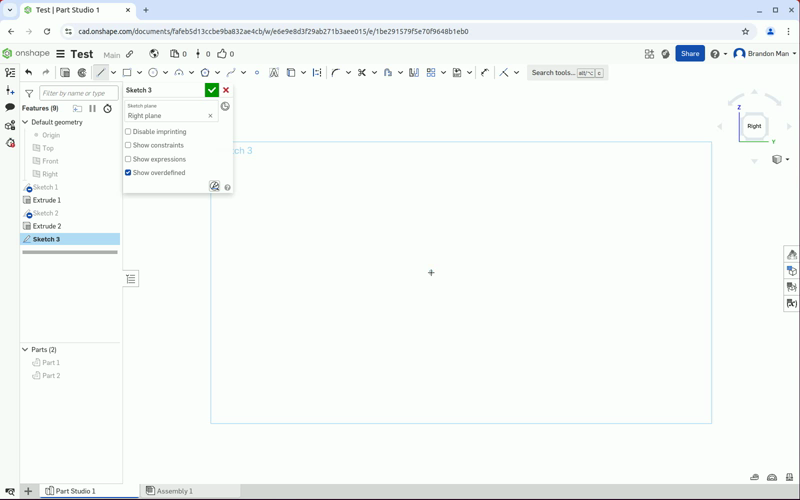
key_down(shift)
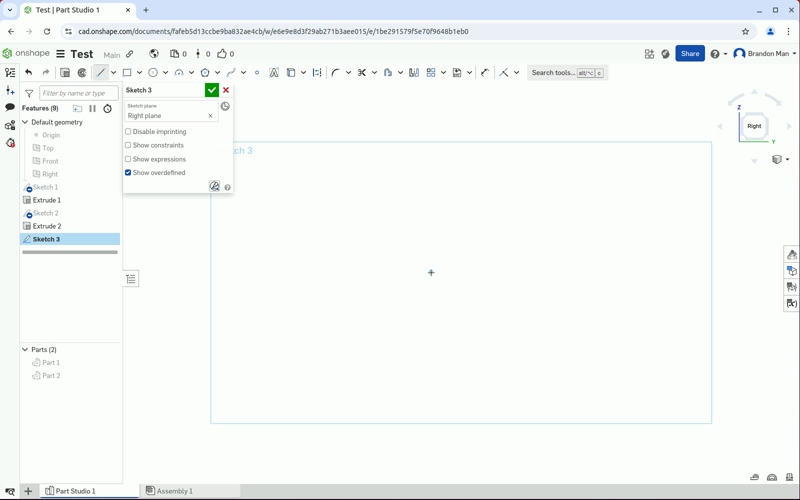
mouse_move(573, 272)
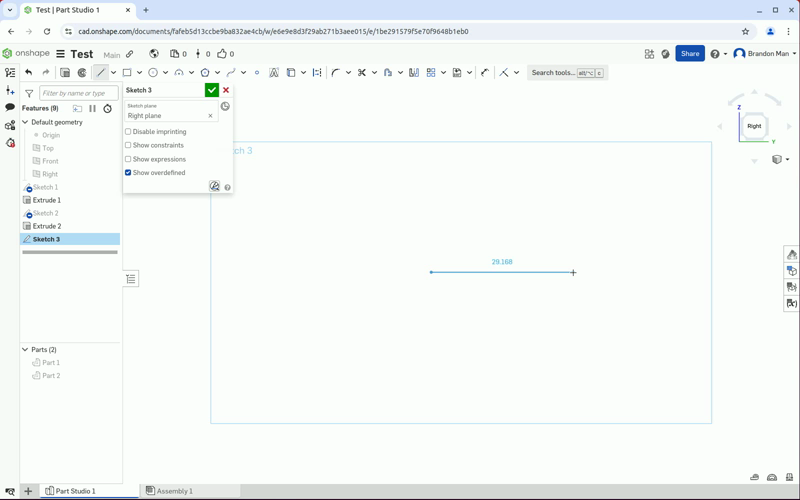
click(573, 272)
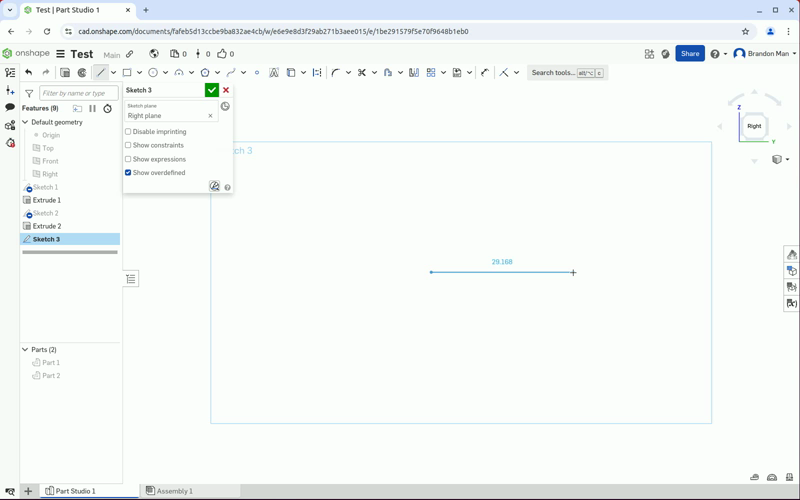
key_up(shift)
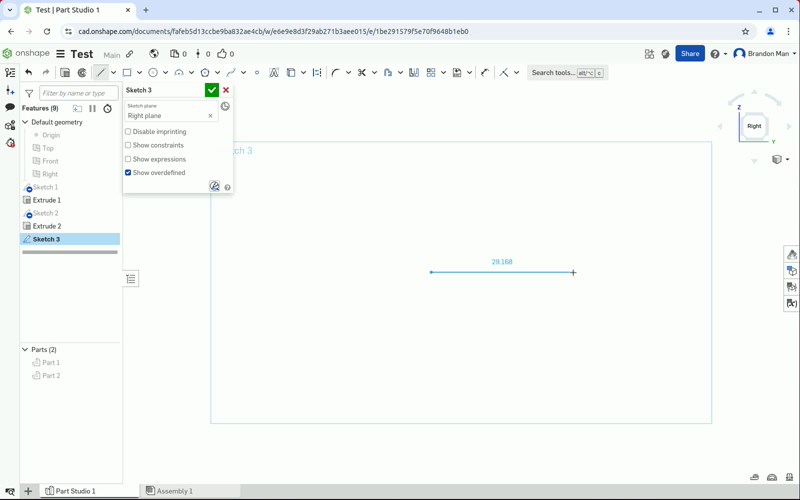
key_down(shift)
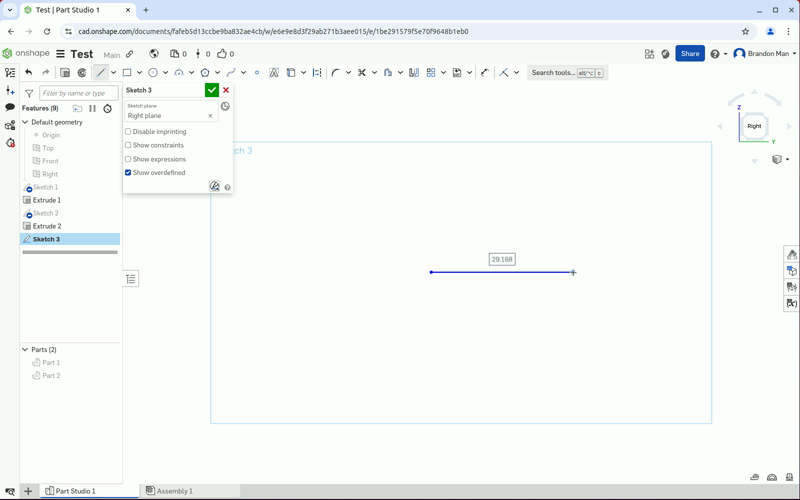
mouse_move(589, 272)
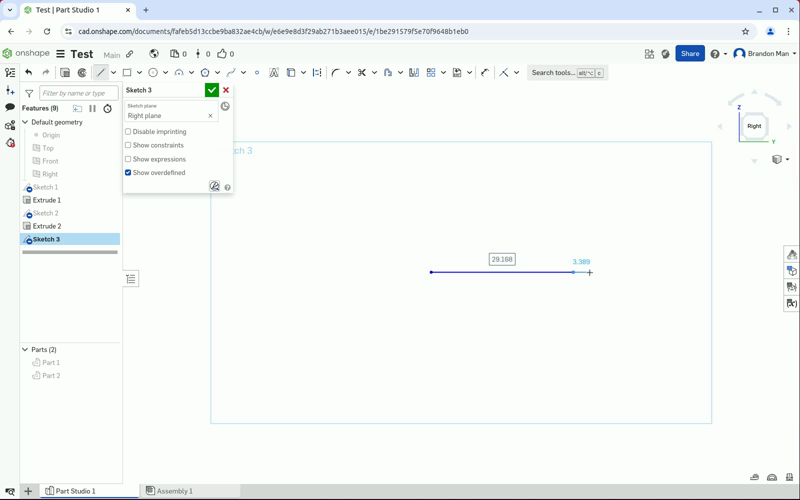
mouse_move(573, 244)
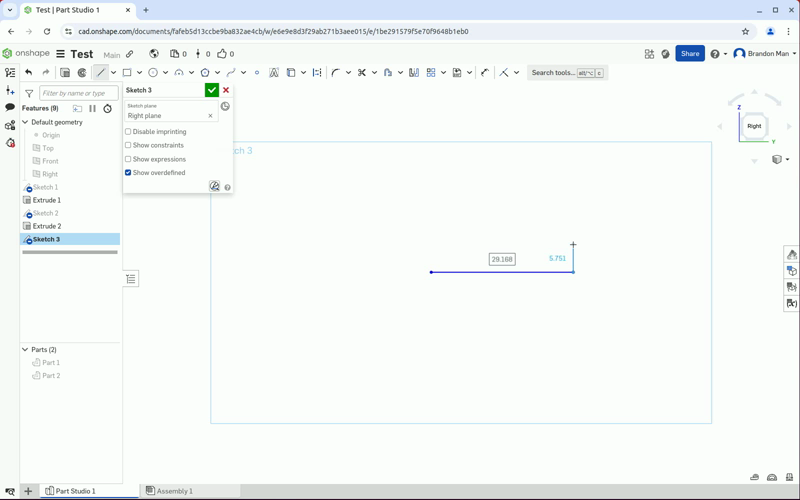
click(573, 244)
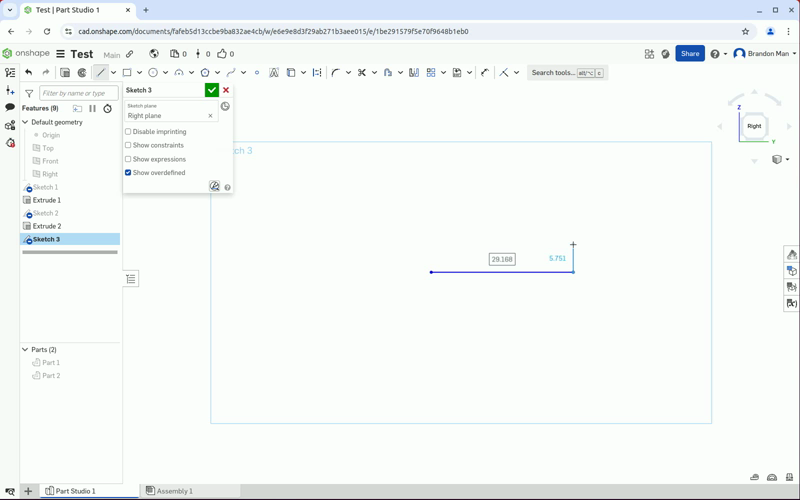
key_up(shift)
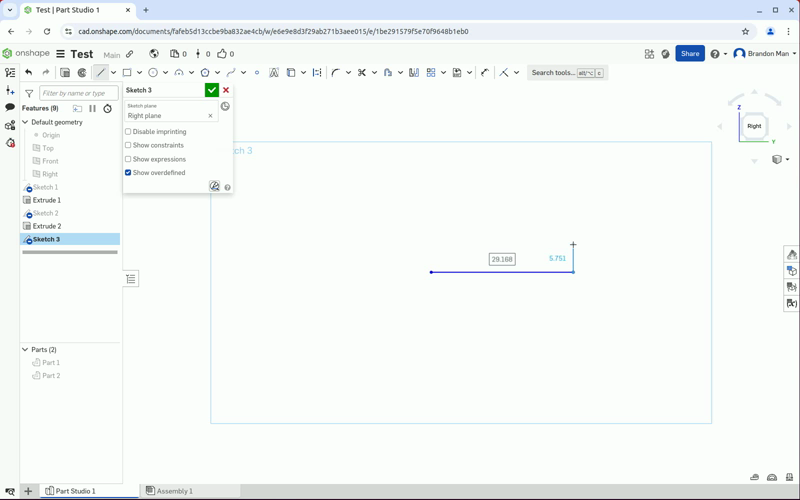
key_down(shift)
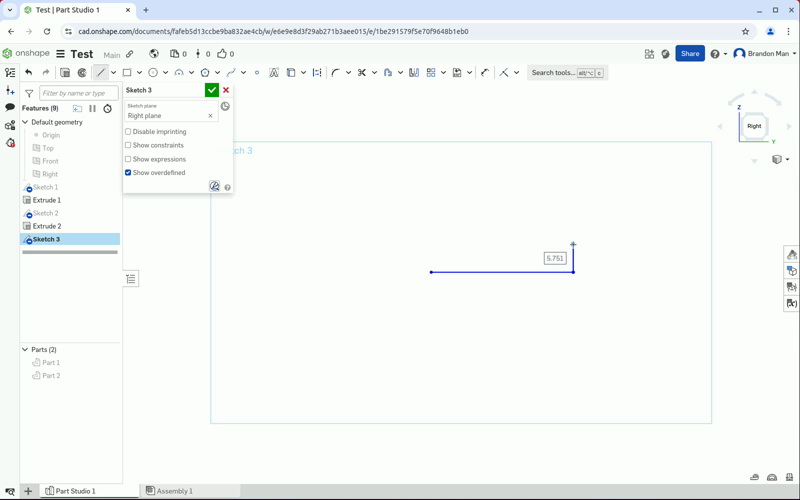
mouse_move(431, 244)
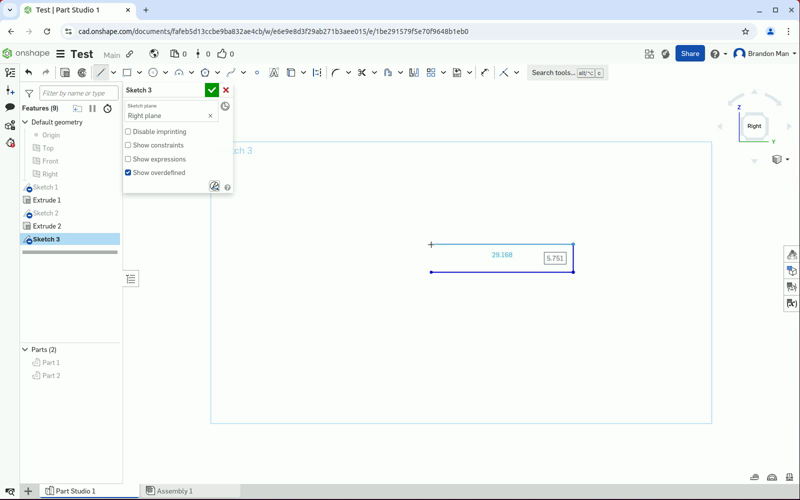
click(431, 244)
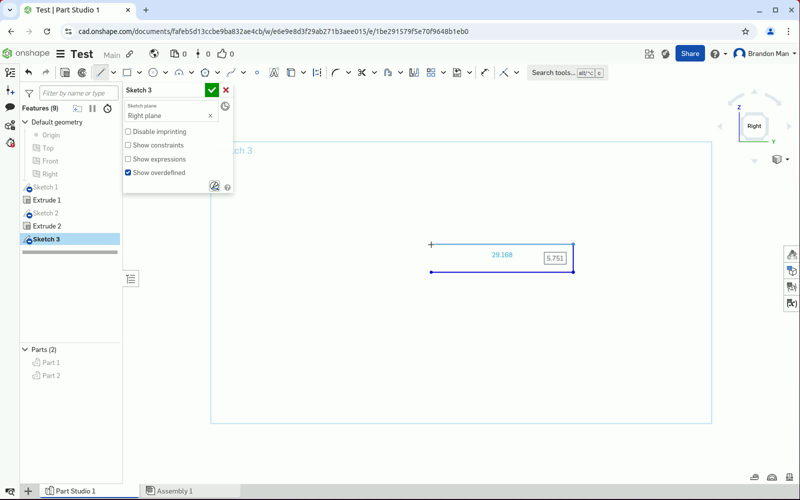
key_up(shift)
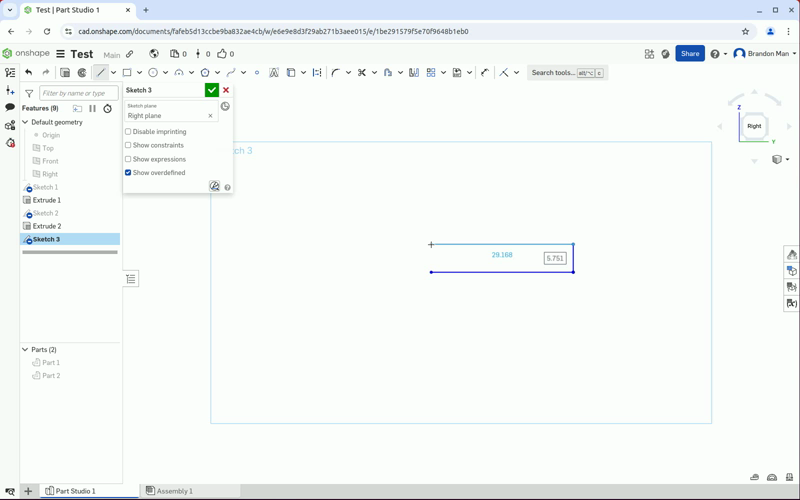
mouse_move(461, 244)
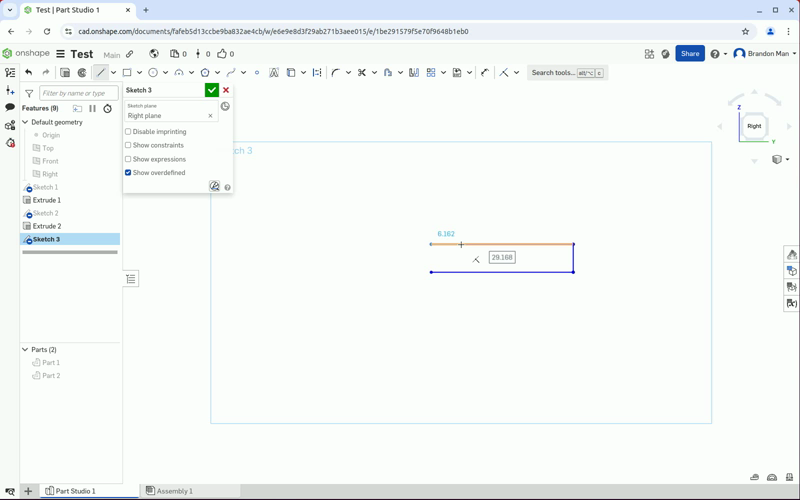
key_down(shift)
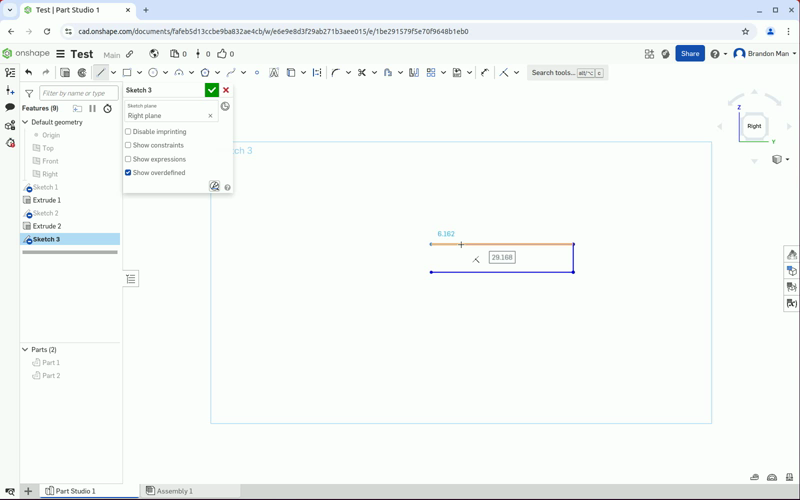
mouse_move(431, 272)
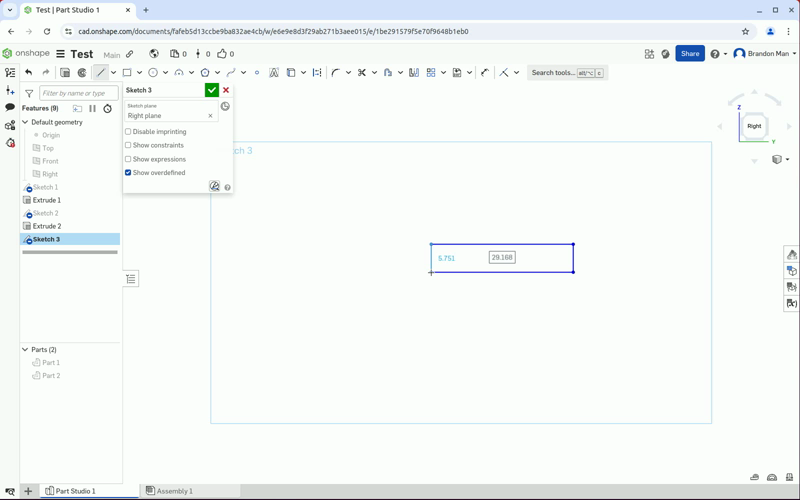
key_up(shift)
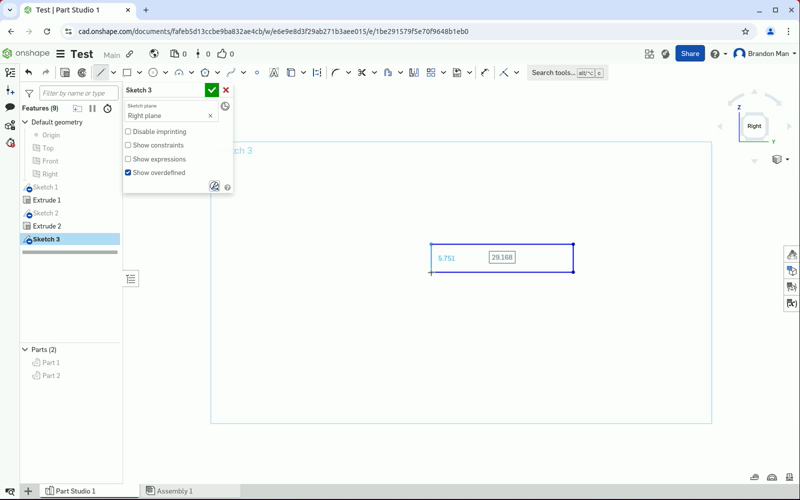
click(431, 272)
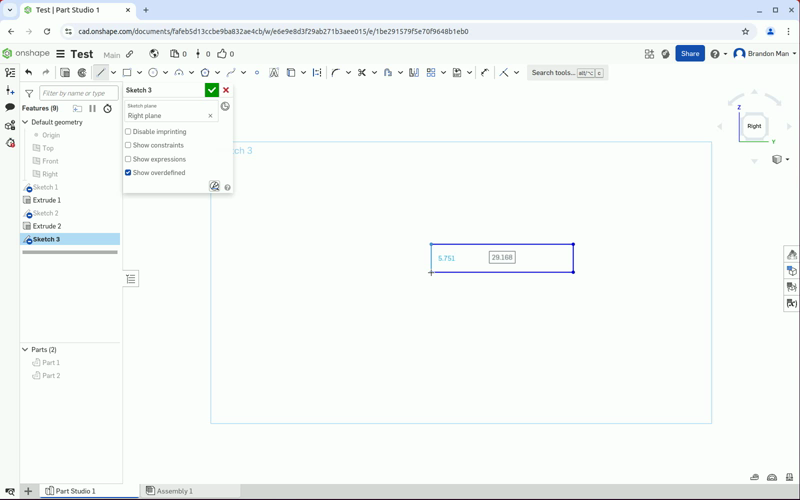
key(esc)
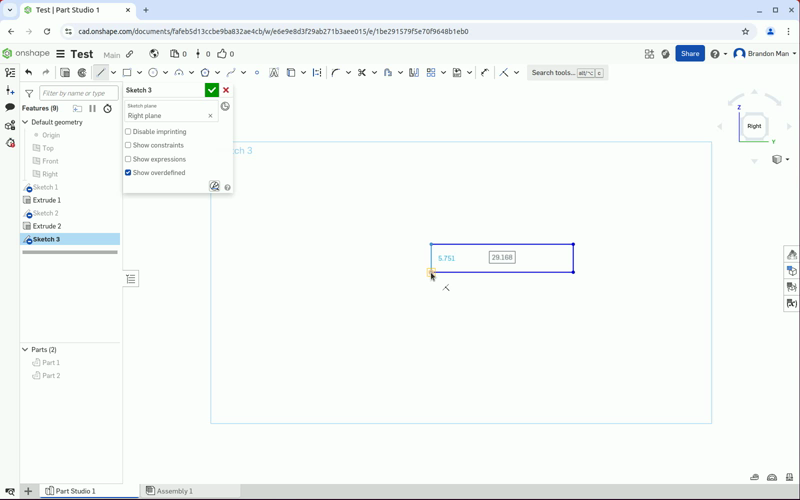
mouse_move(489, 261)
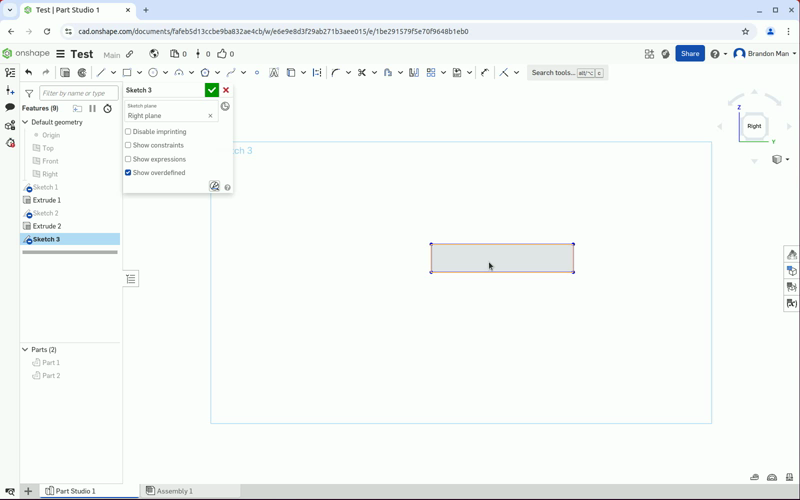
click(489, 261)
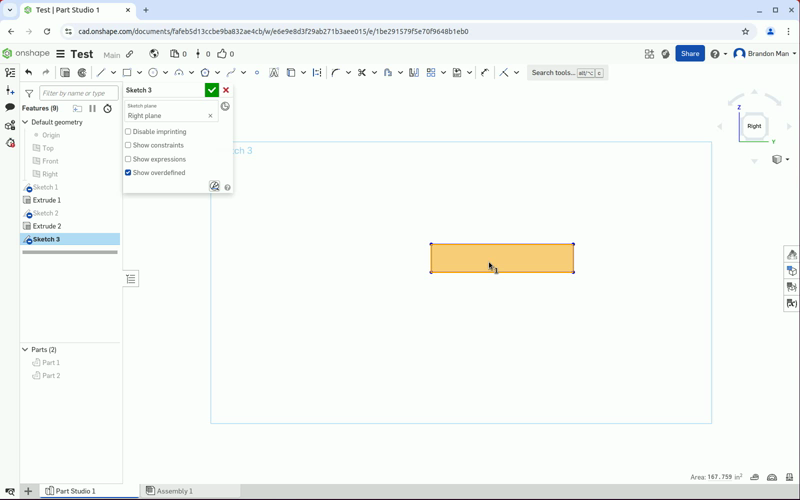
mouse_move(73, 352)
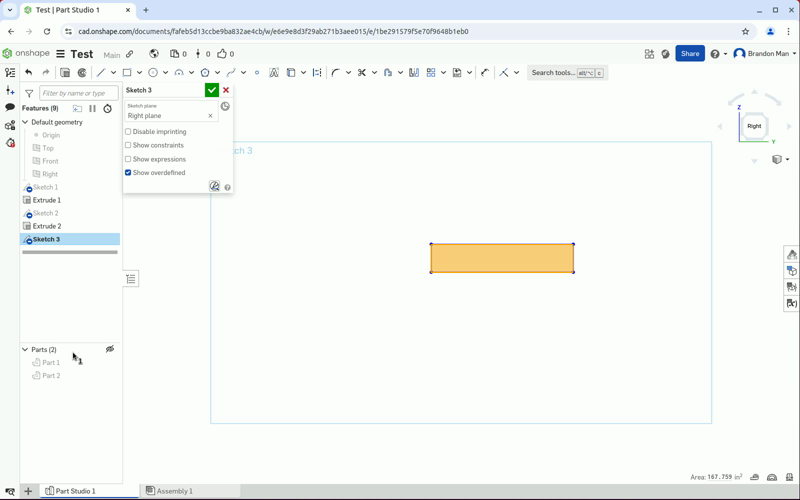
key(shift+y)
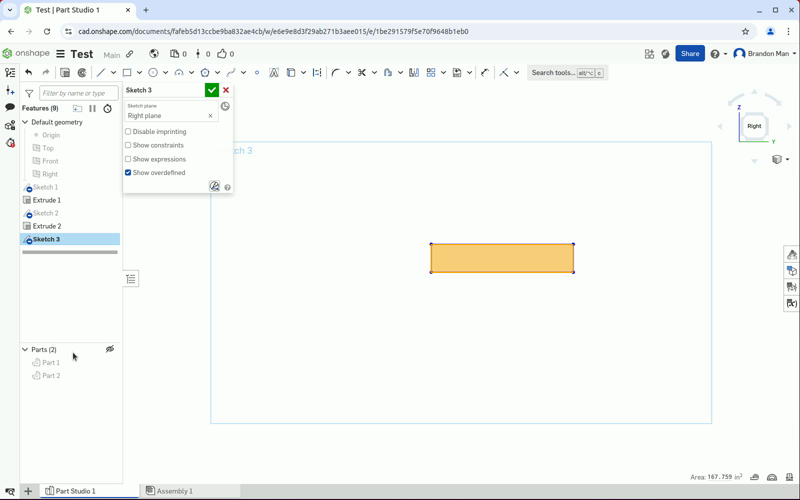
key(shift+e)
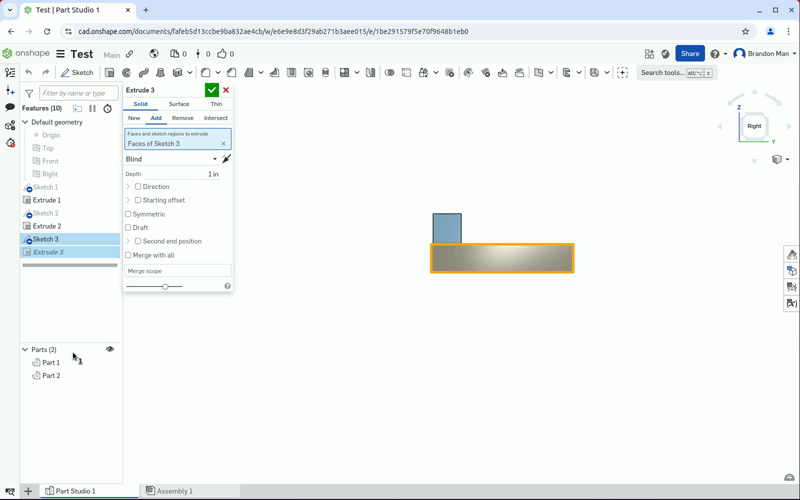
mouse_move(143, 106)
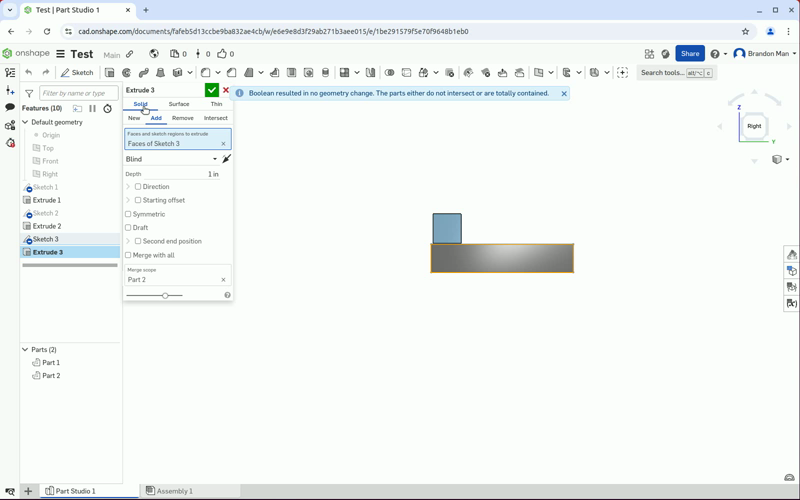
click(143, 106)
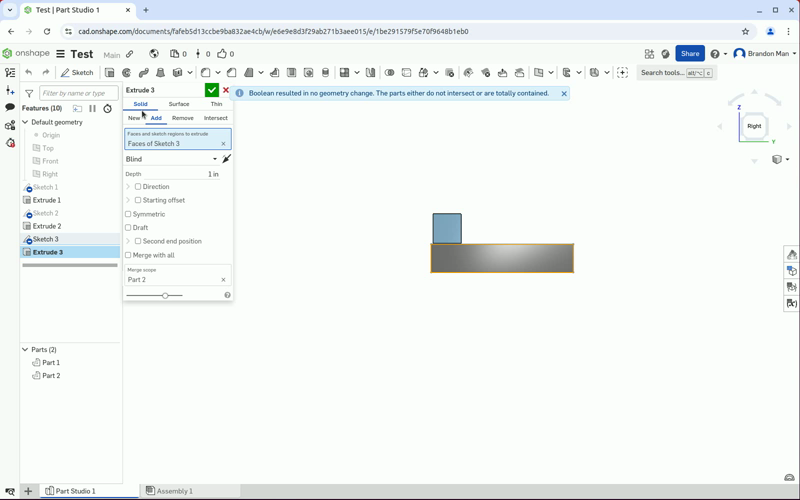
mouse_move(137, 120)
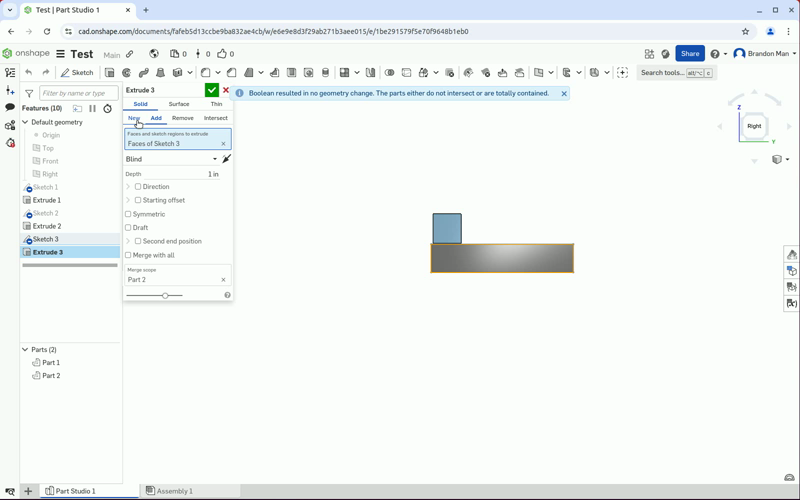
click(137, 120)
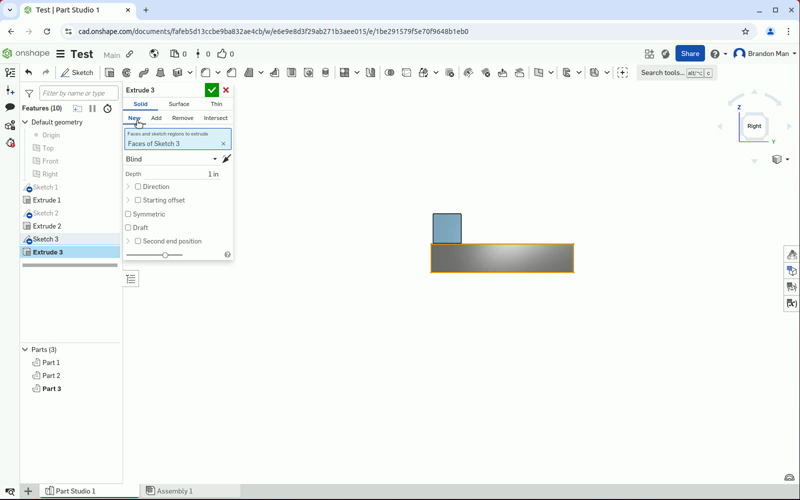
key(tab, 4)
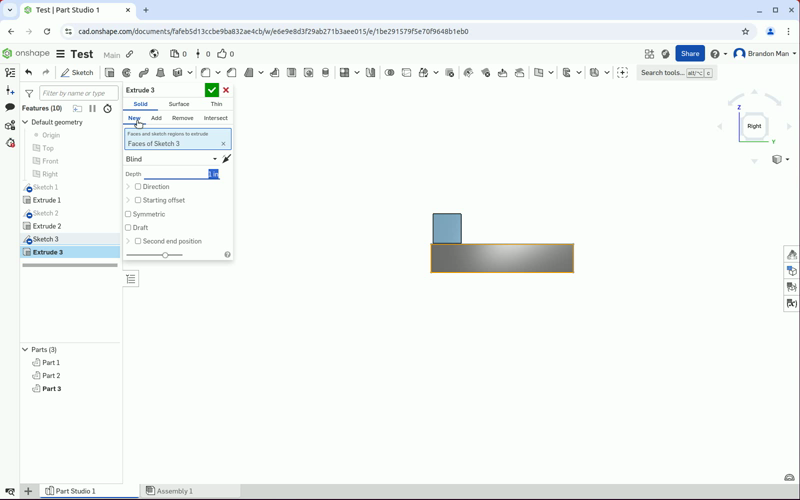
text(2.889)
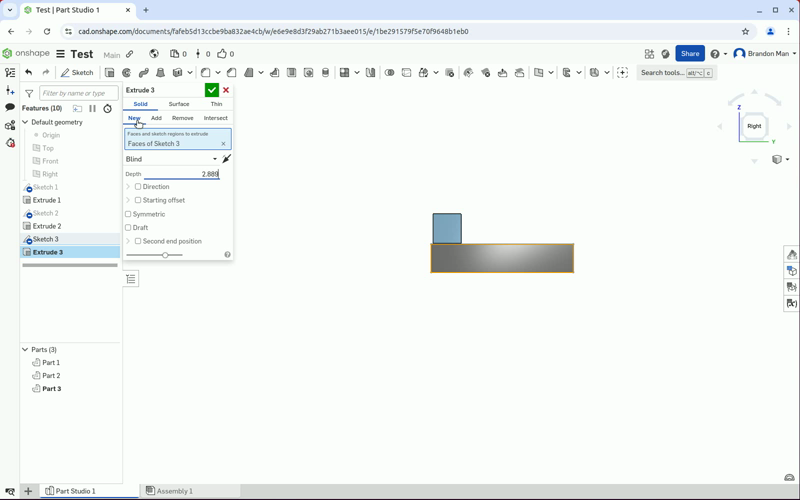
key(enter)
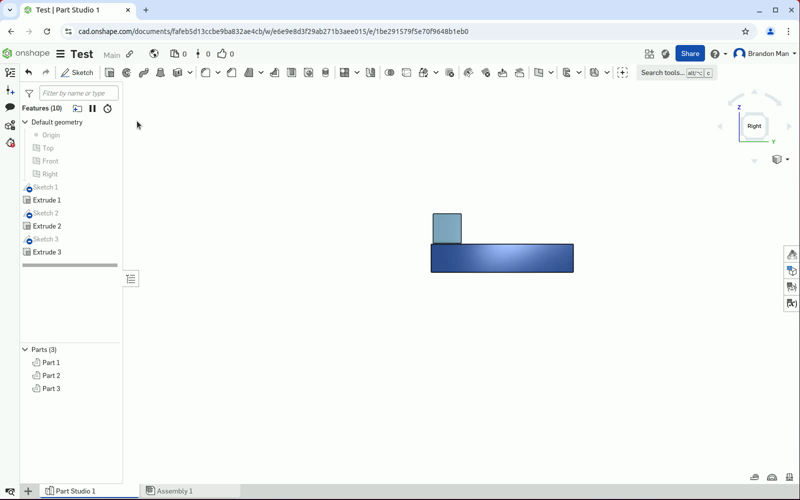
key(shift+h)
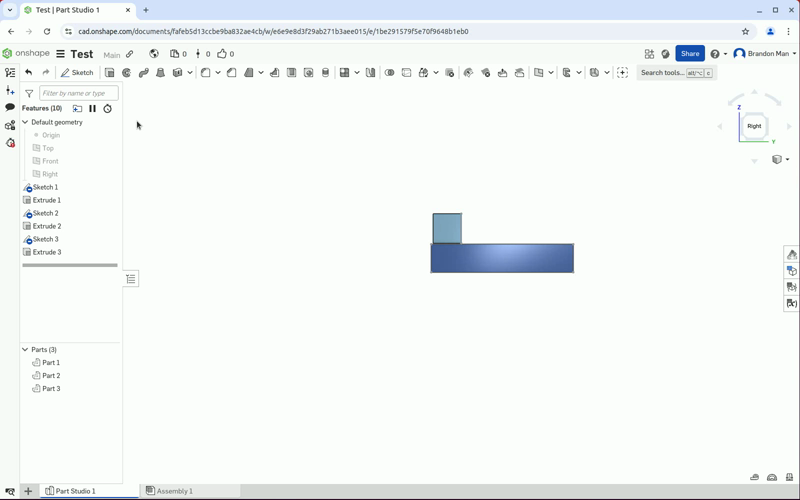
key(shift+h)
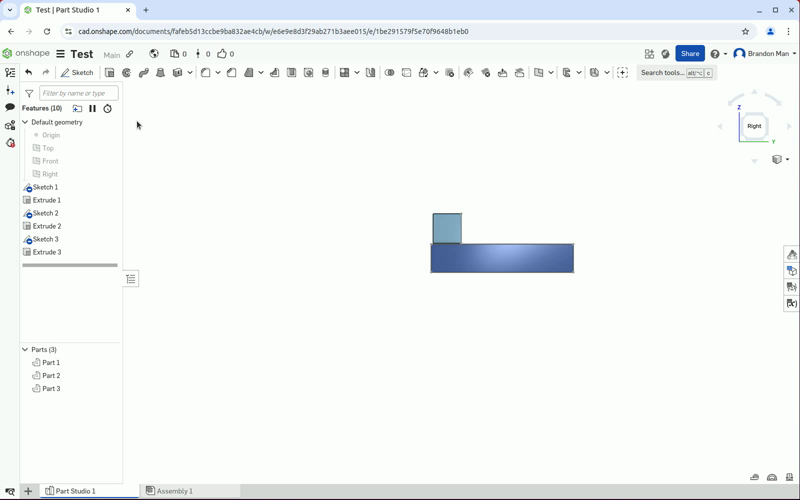
key(shift+7)
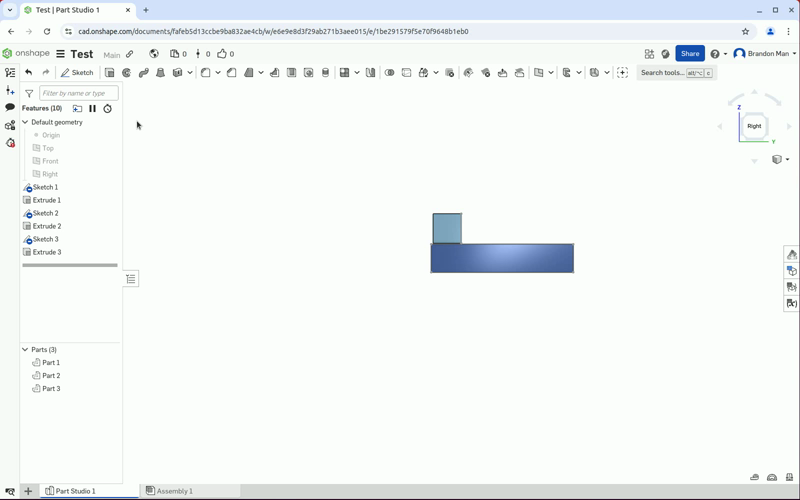
key(right, 2)
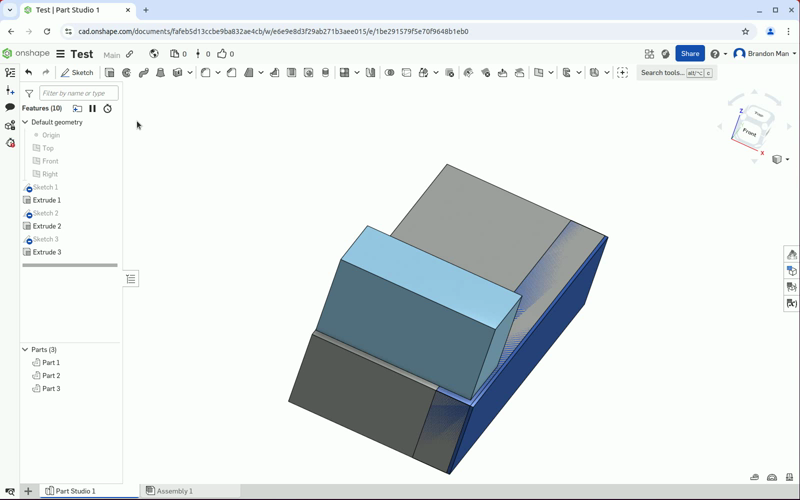
key(down, 2)
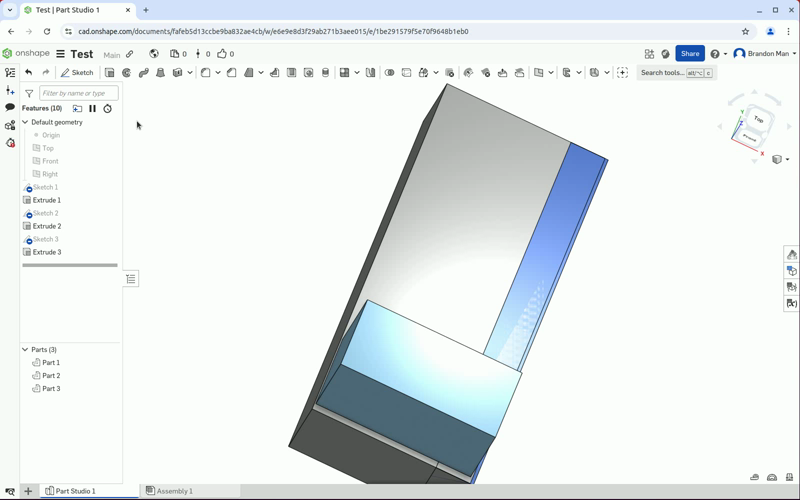
key(up, 2)
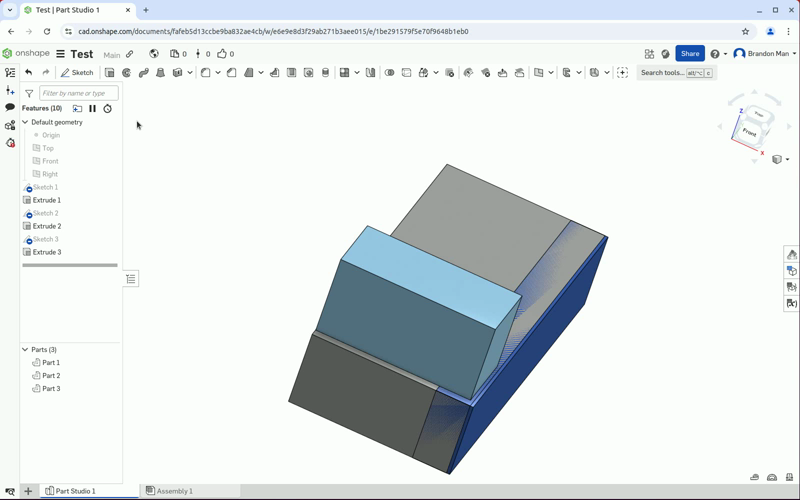
key(left, 2)
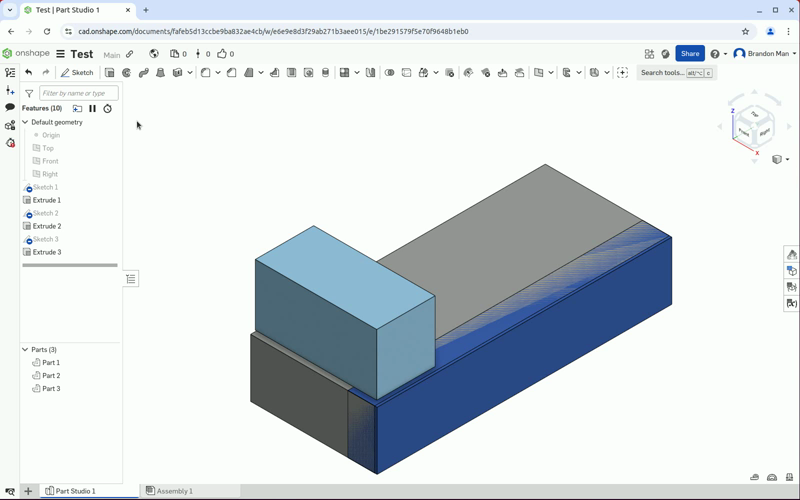
mouse_move(73, 189)
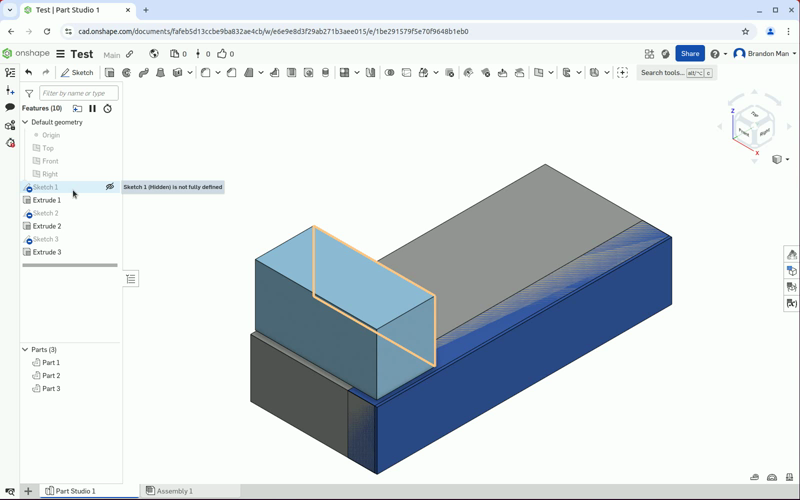
click(73, 189)